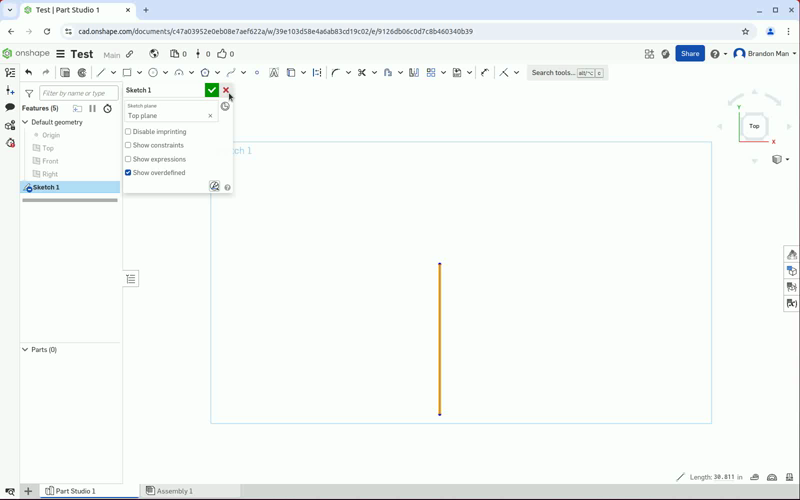
key(shift+h)
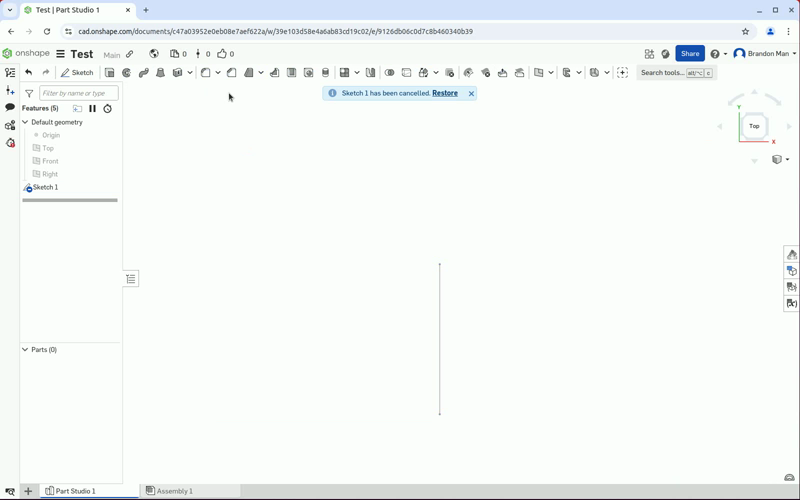
key(shift+s)
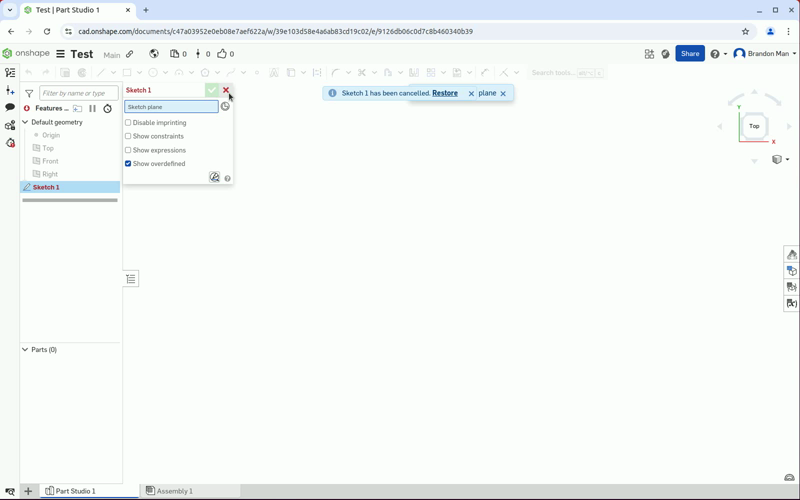
mouse_move(73, 150)
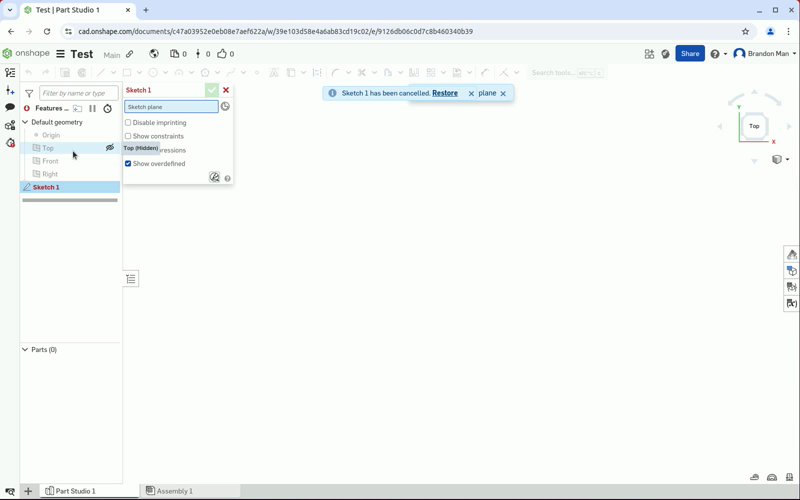
click(73, 150)
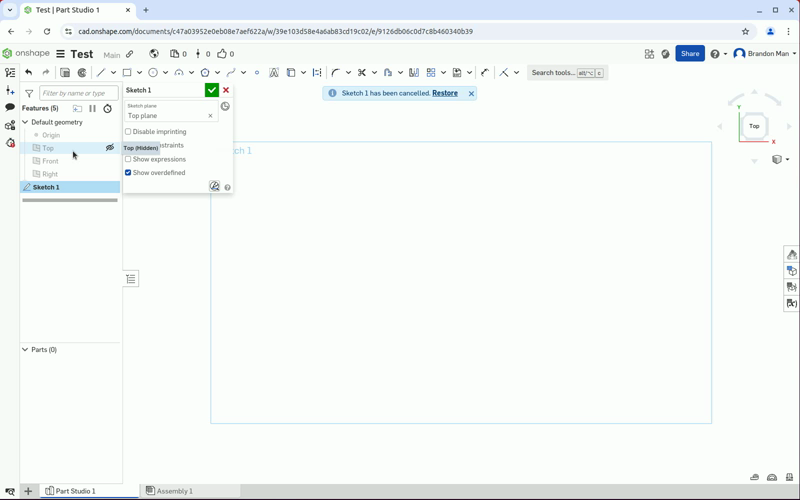
mouse_move(73, 352)
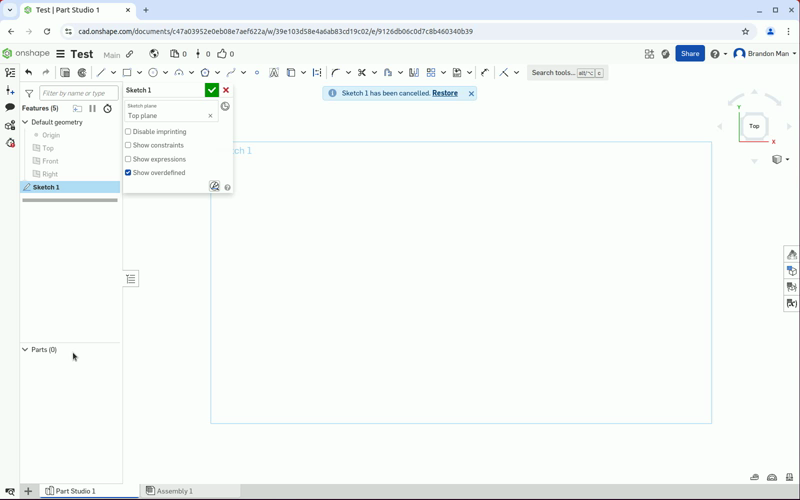
key(y)
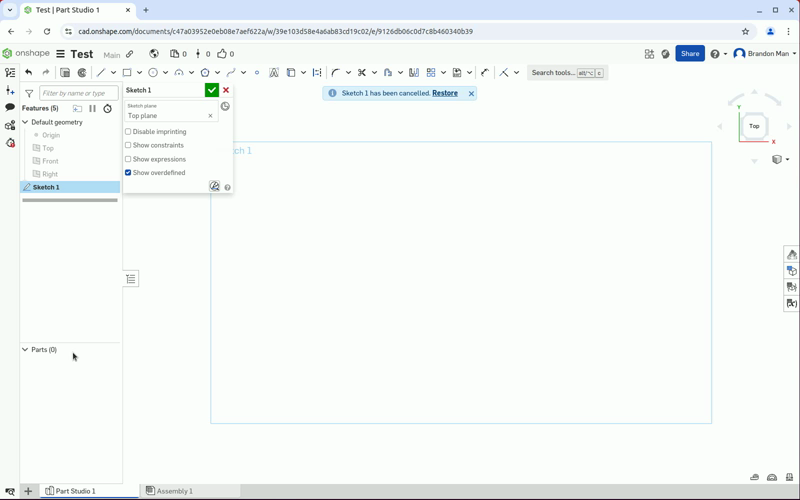
key(c)
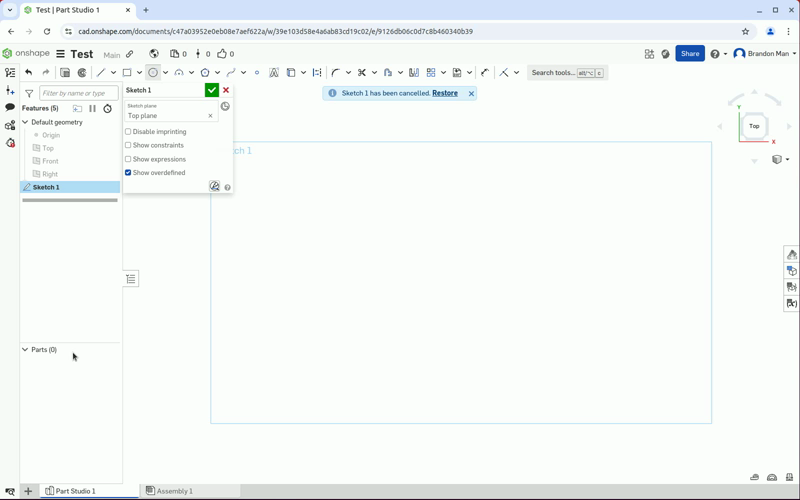
key_down(shift)
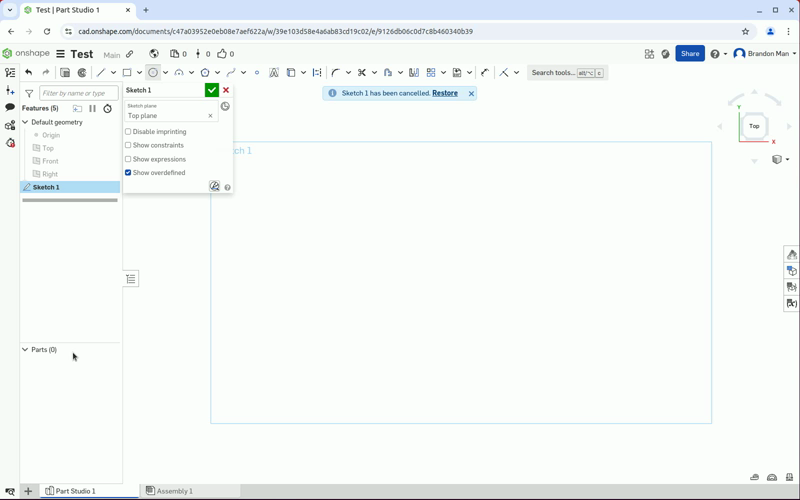
mouse_move(461, 282)
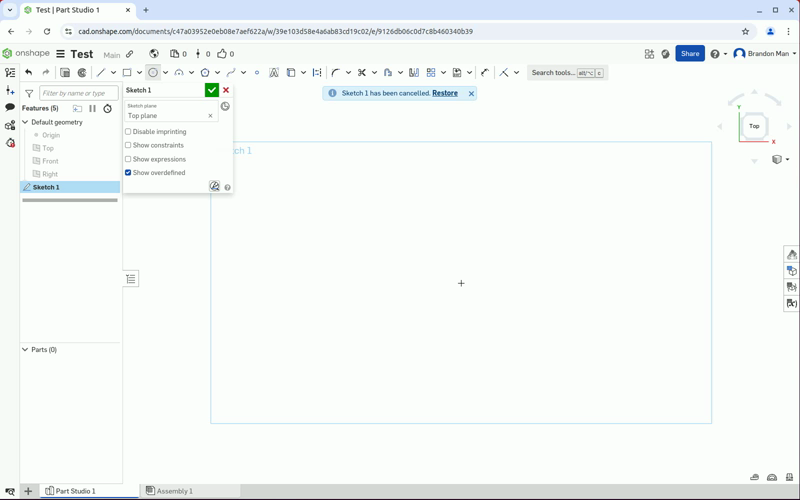
click(461, 282)
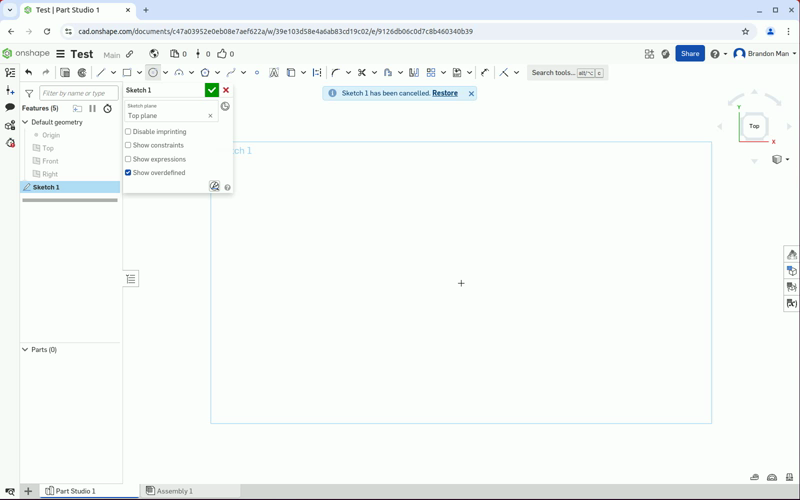
key_up(shift)
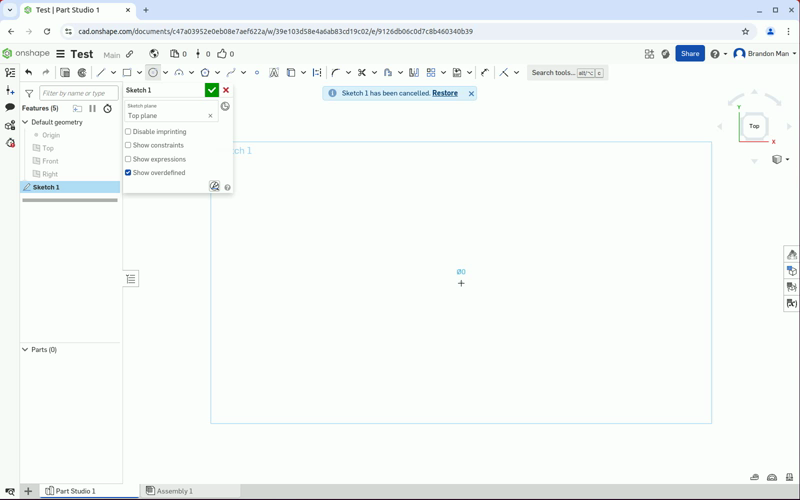
mouse_move(481, 282)
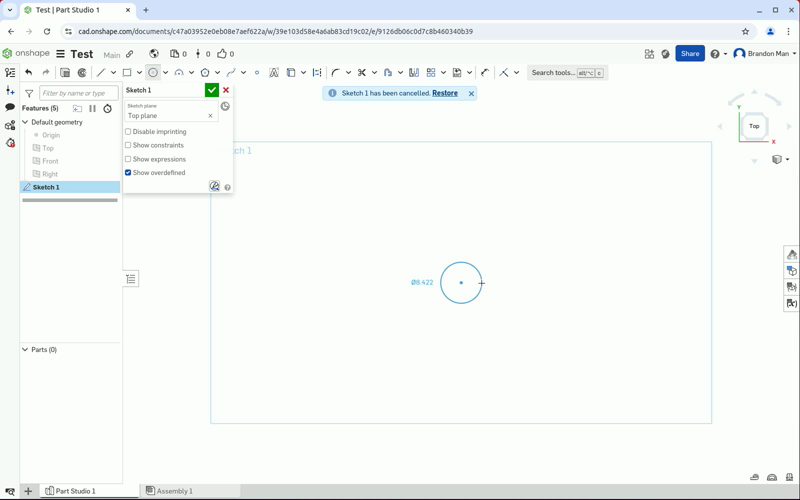
click(481, 282)
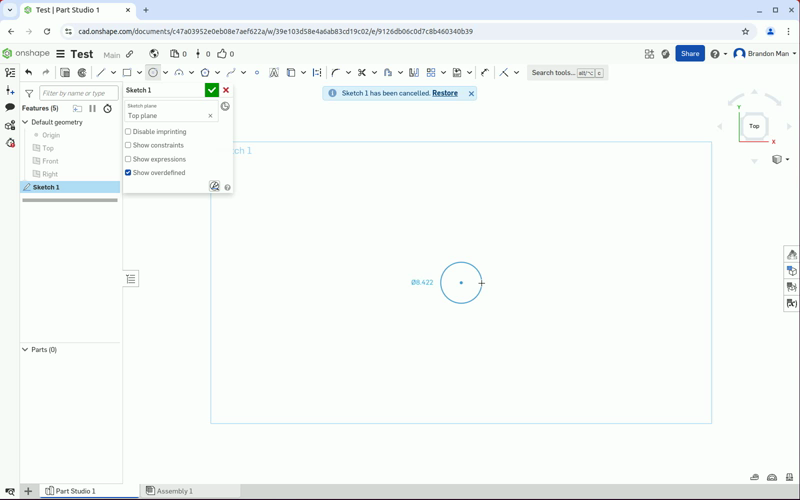
key(esc)
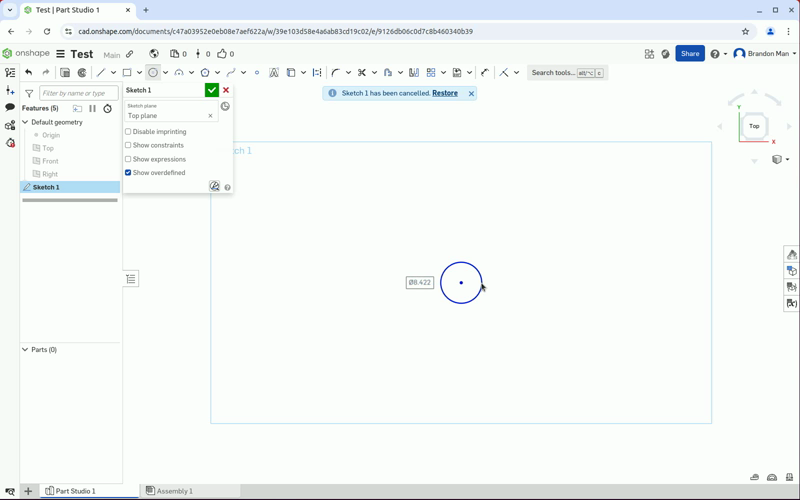
key(c)
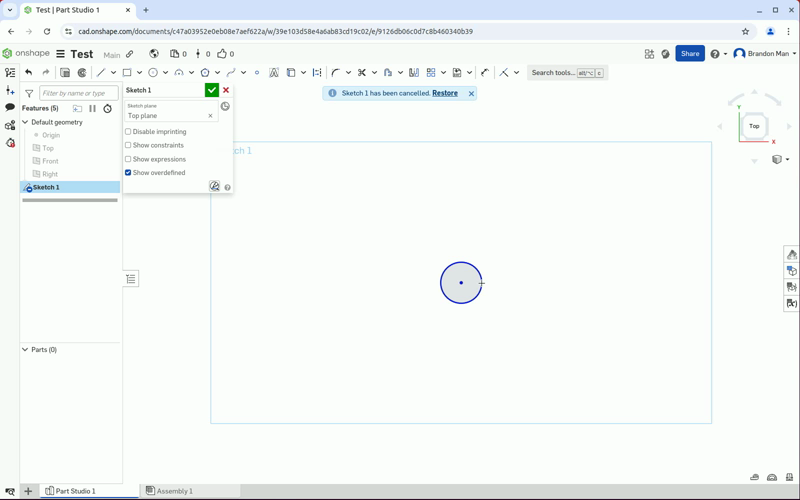
key_down(shift)
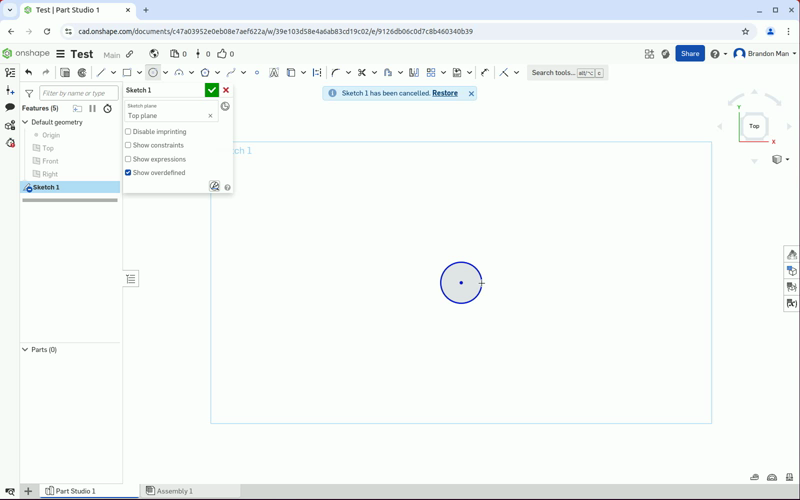
mouse_move(461, 282)
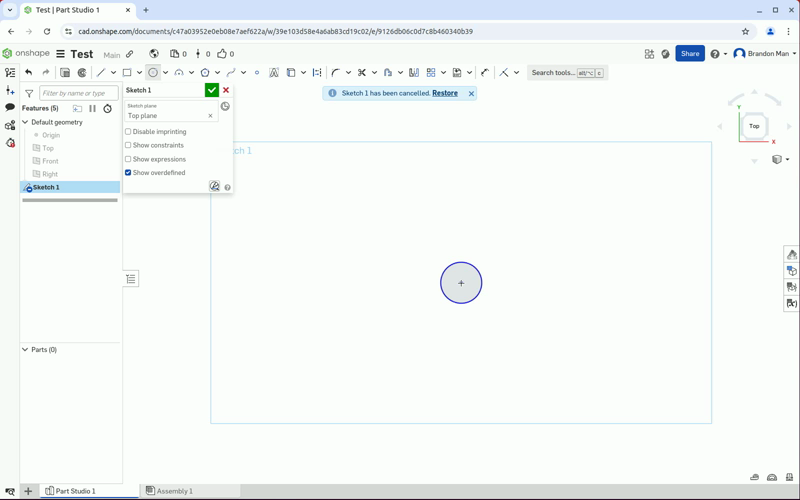
click(461, 282)
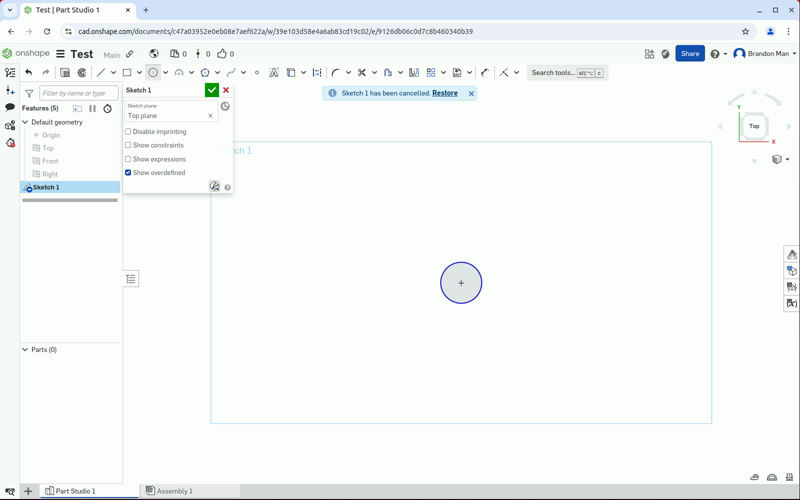
key_up(shift)
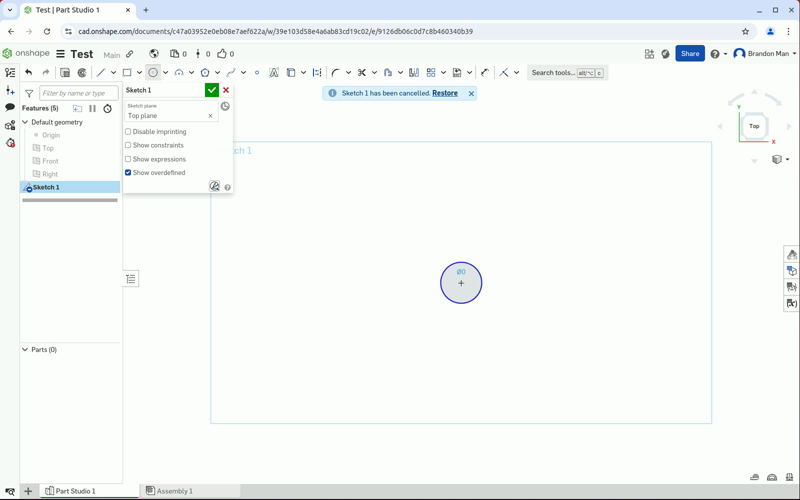
mouse_move(464, 282)
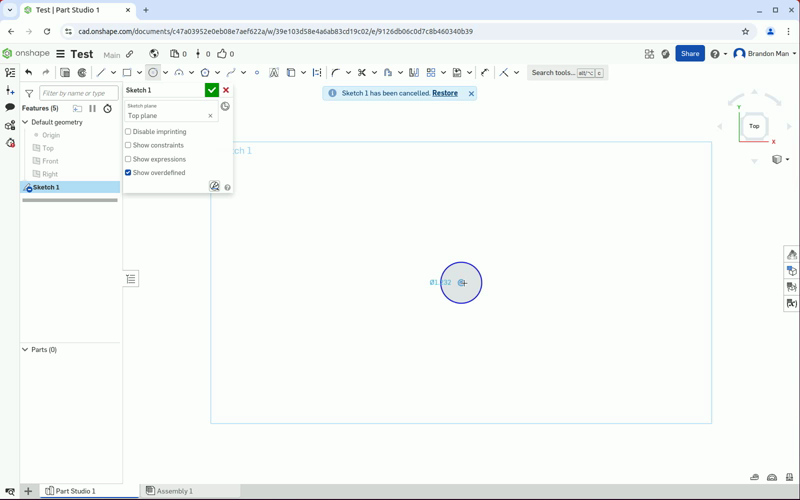
scroll(6)
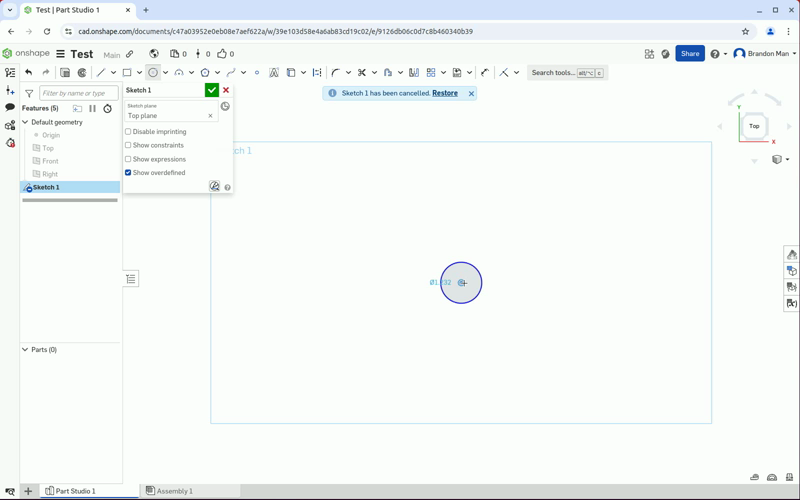
scroll(6)
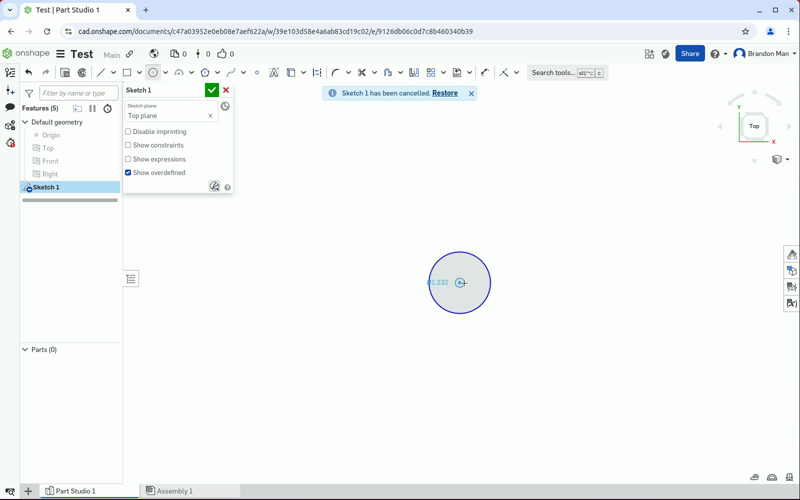
scroll(6)
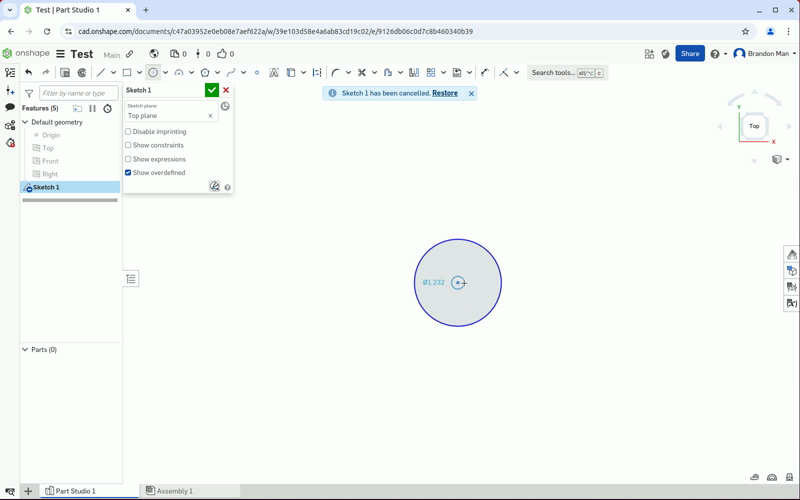
scroll(6)
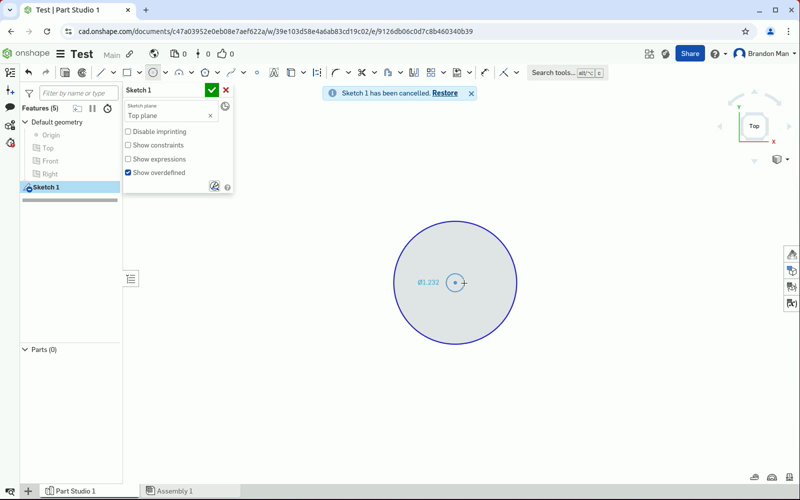
scroll(6)
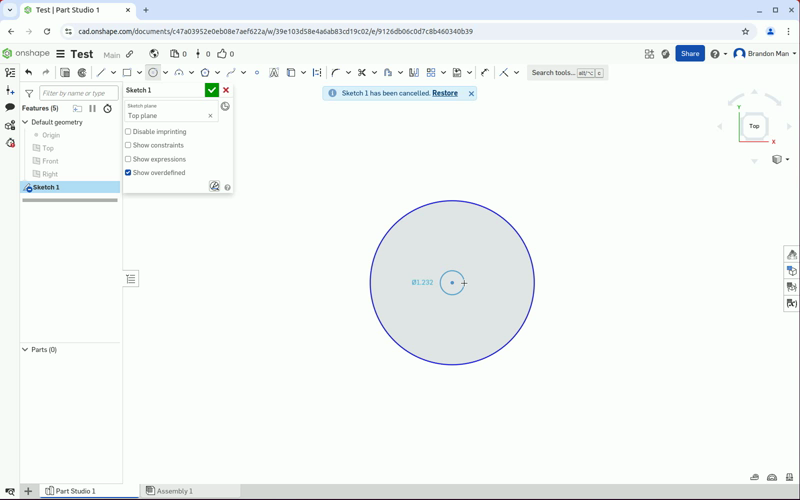
scroll(6)
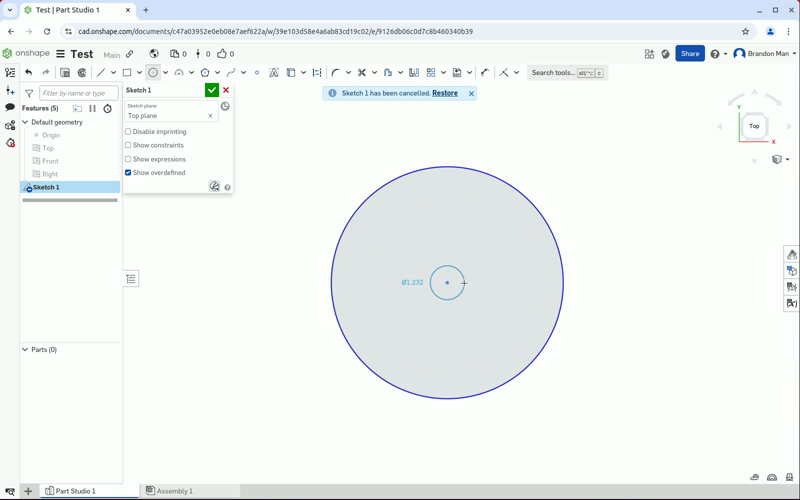
scroll(6)
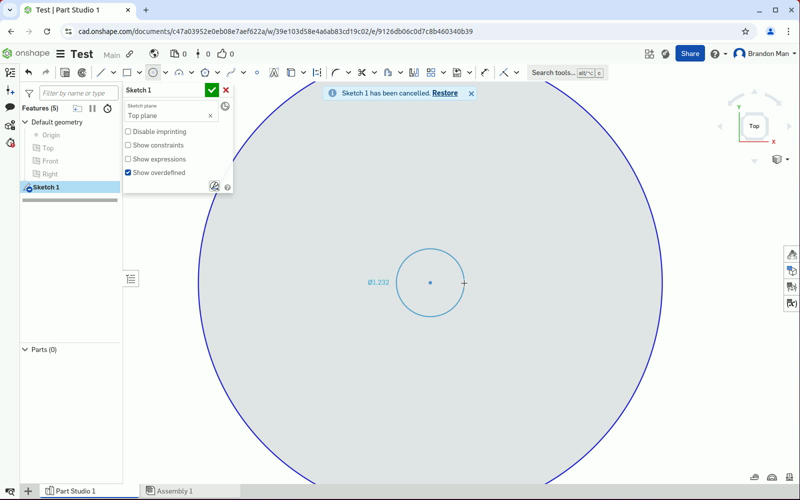
click(464, 282)
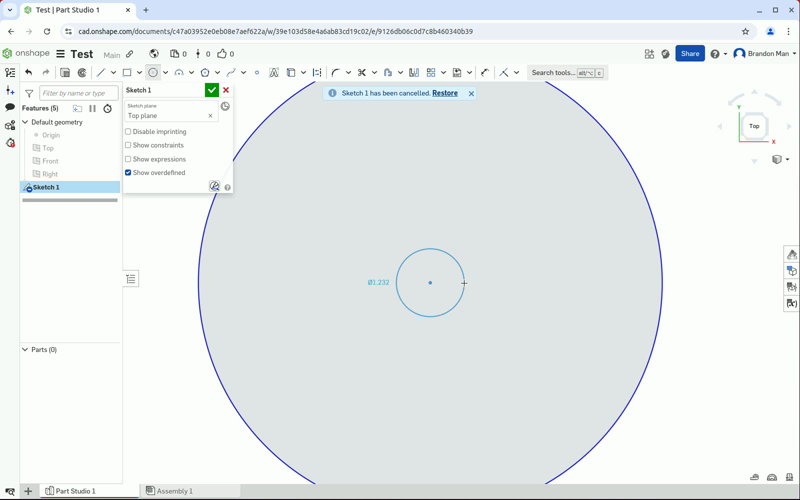
scroll(-6)
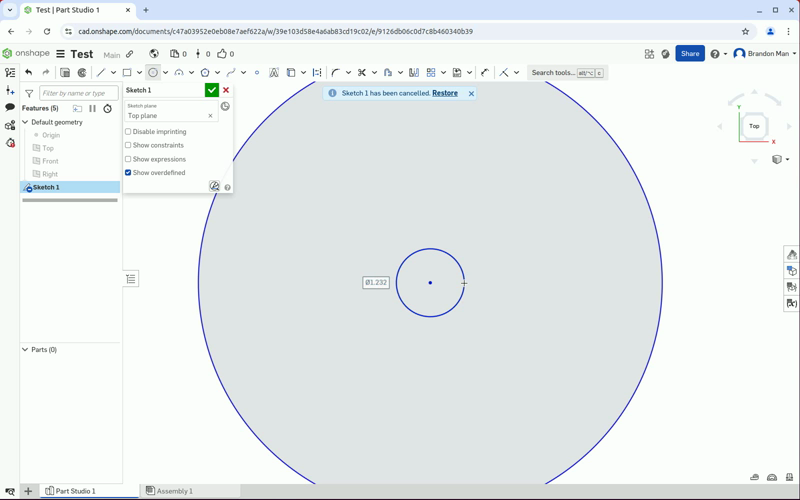
scroll(-6)
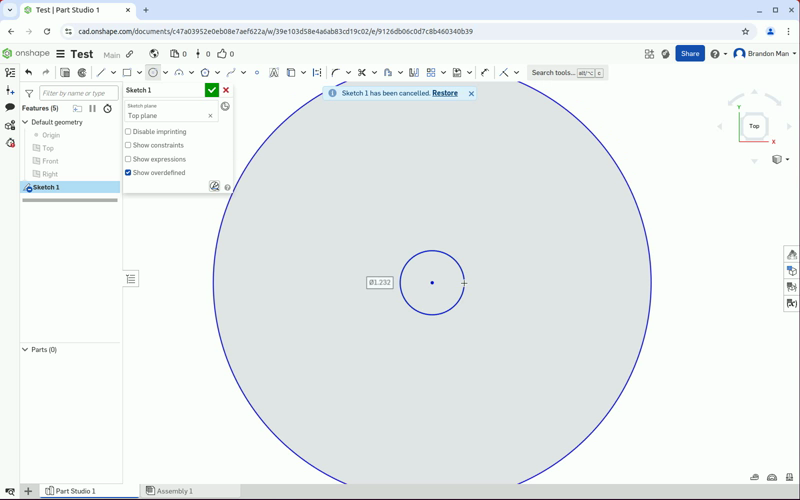
scroll(-6)
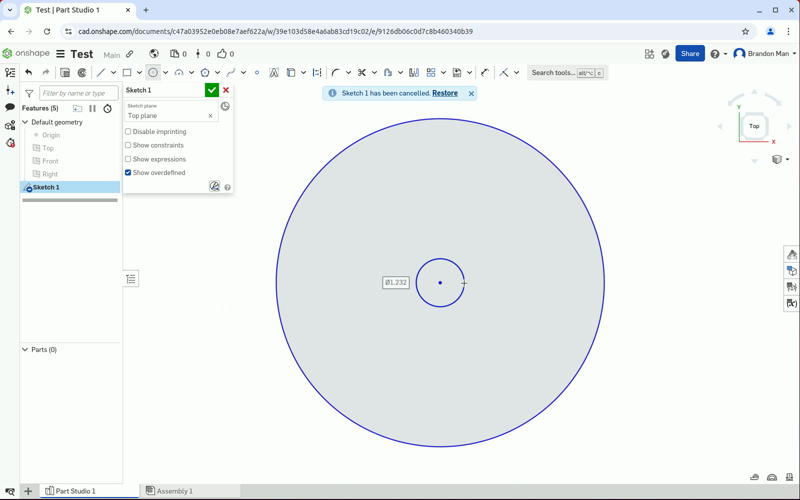
scroll(-6)
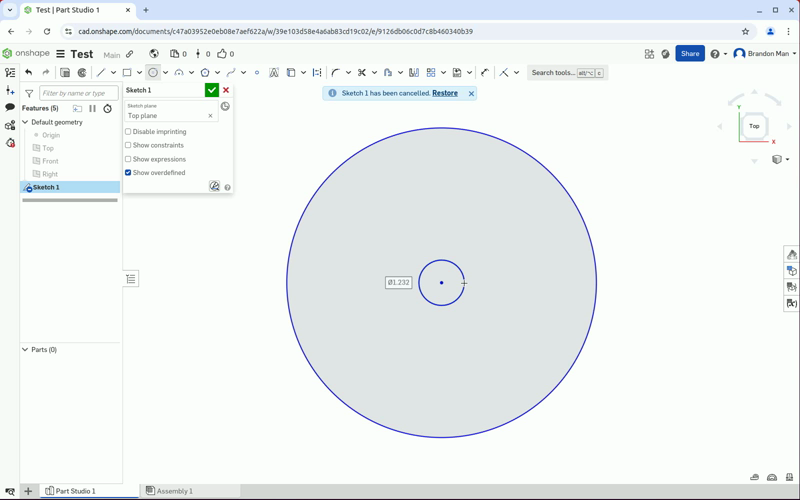
scroll(-6)
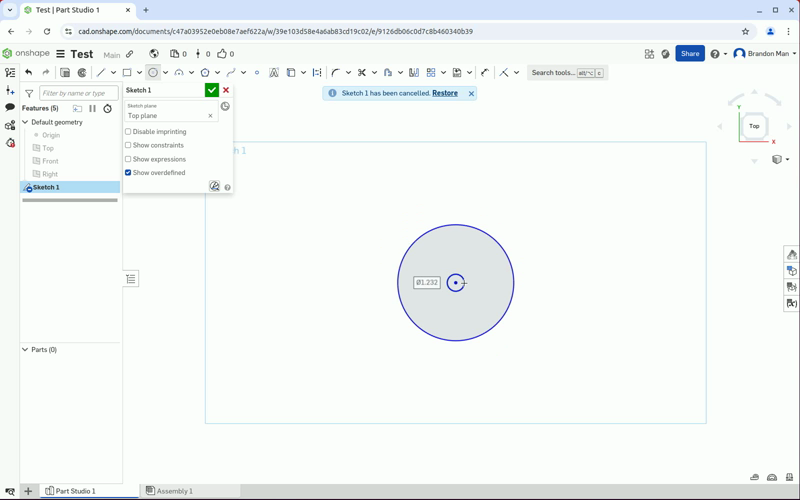
scroll(-6)
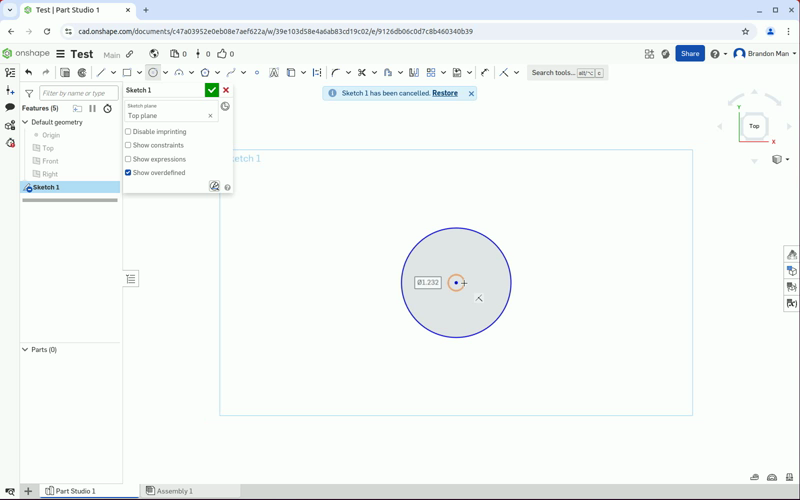
scroll(-6)
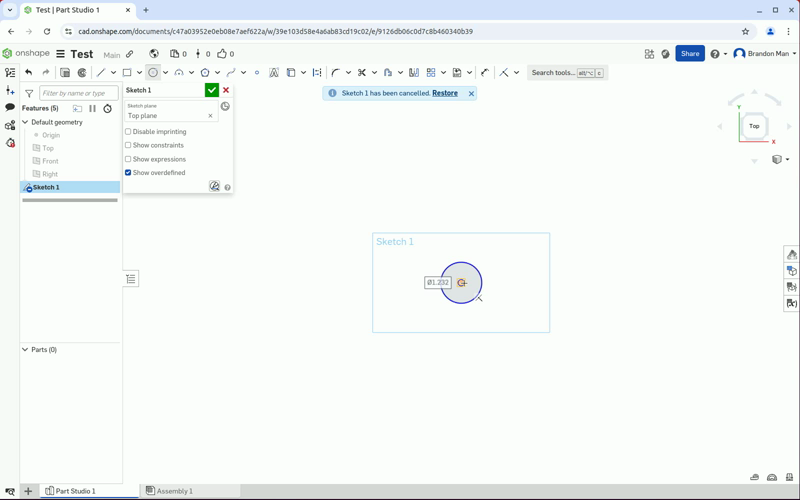
key(esc)
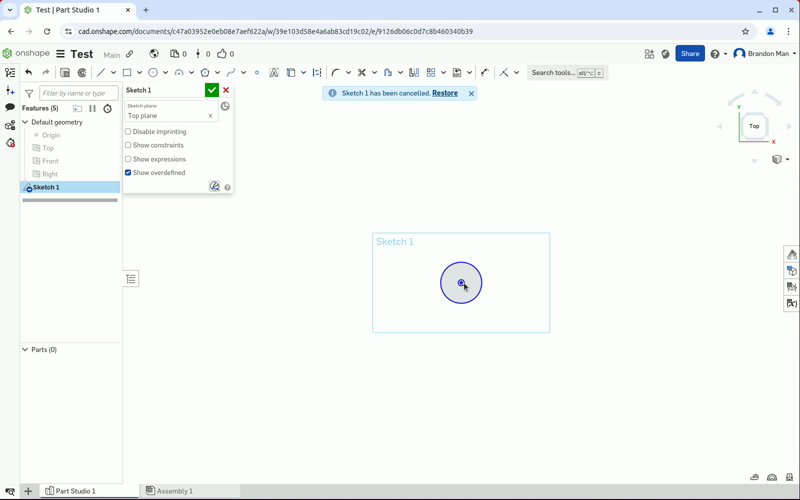
mouse_move(472, 286)
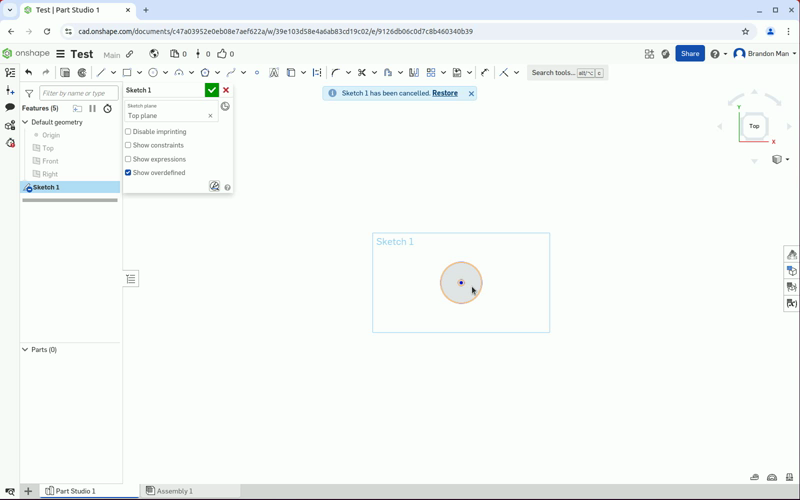
scroll(6)
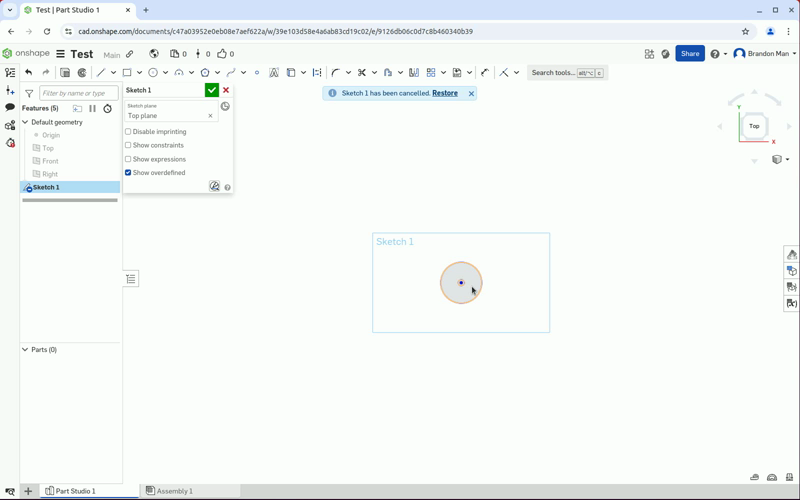
scroll(6)
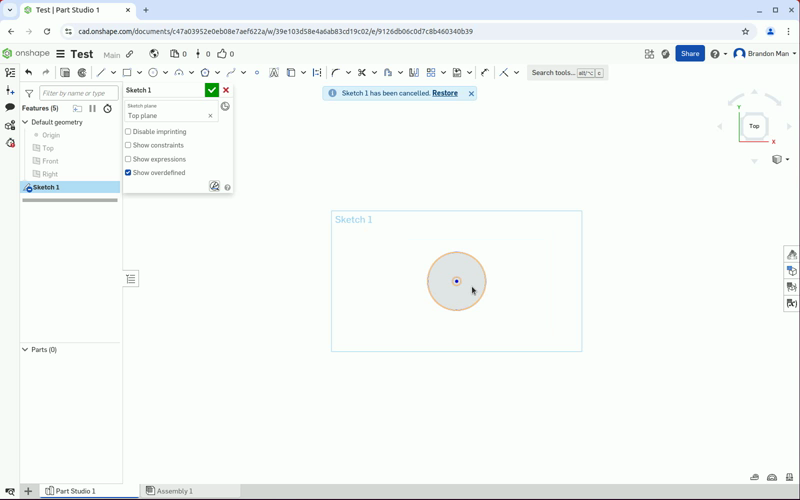
scroll(6)
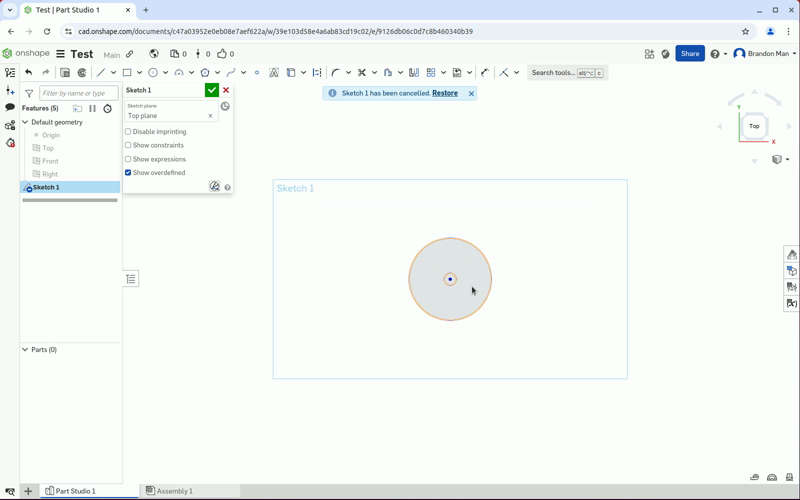
scroll(6)
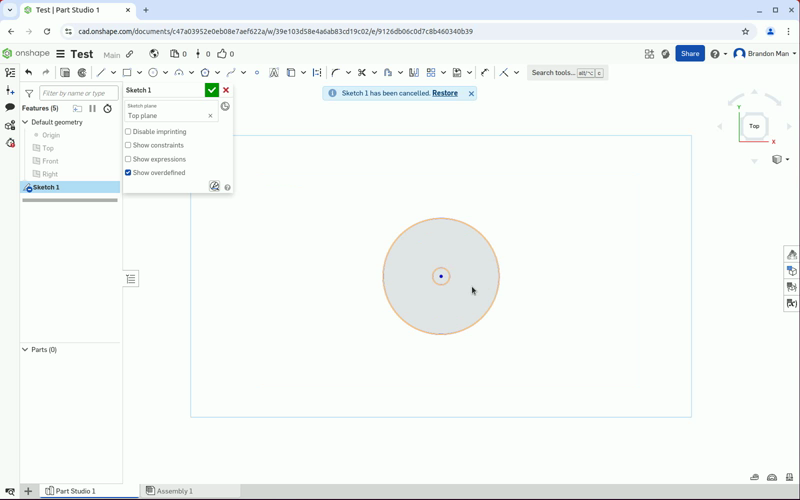
scroll(6)
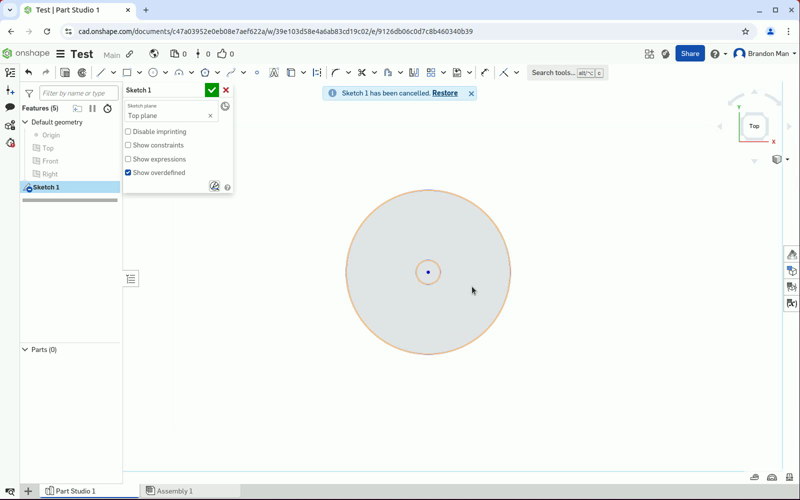
scroll(6)
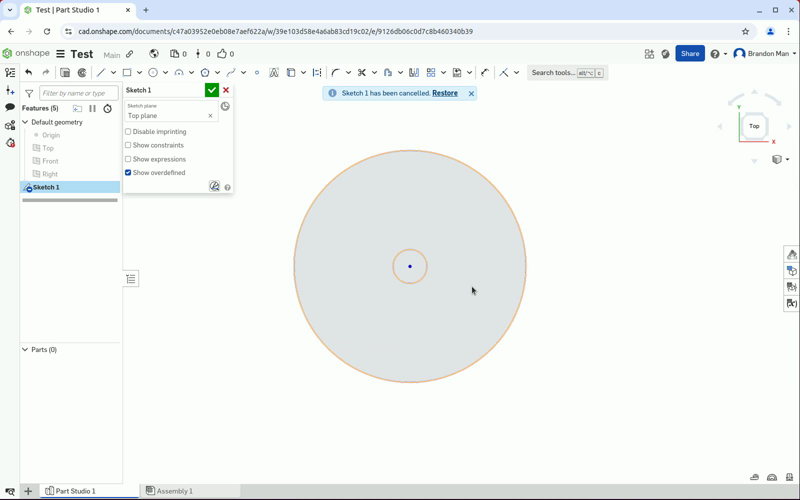
scroll(6)
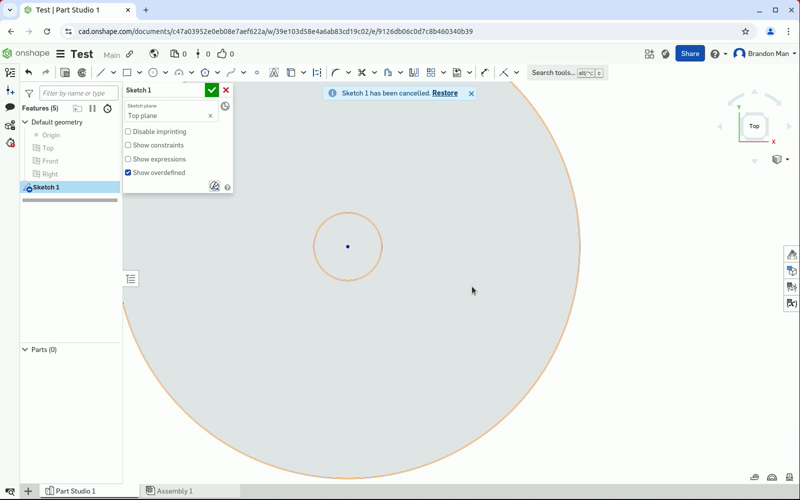
click(472, 286)
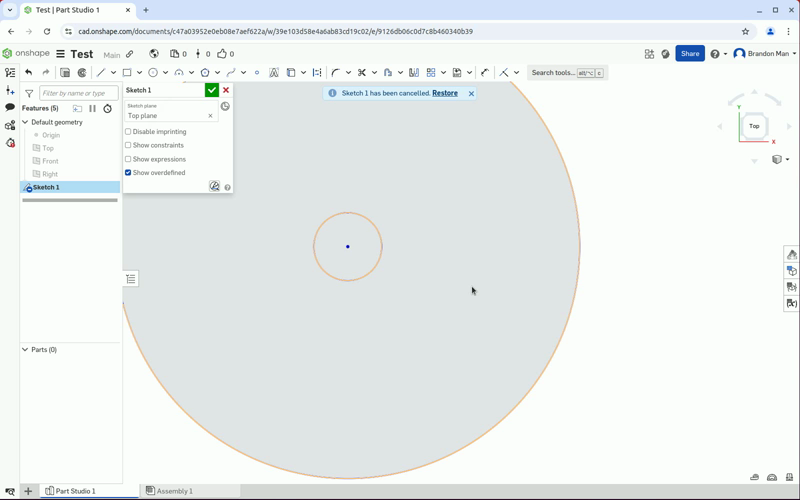
scroll(-6)
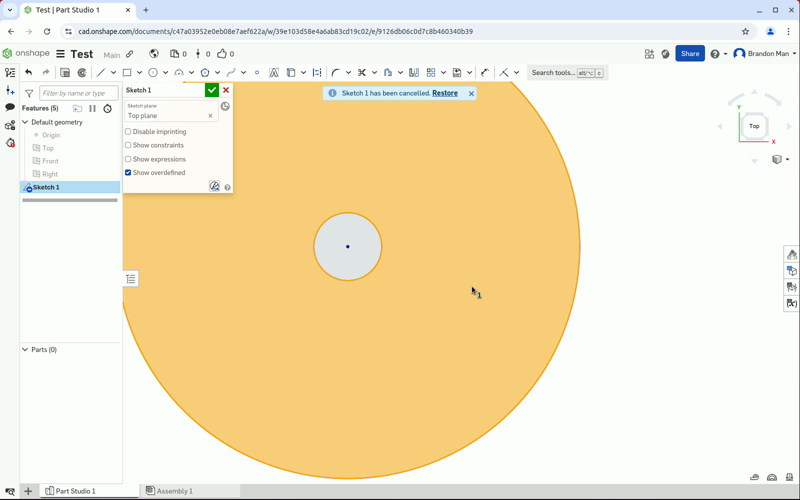
scroll(-6)
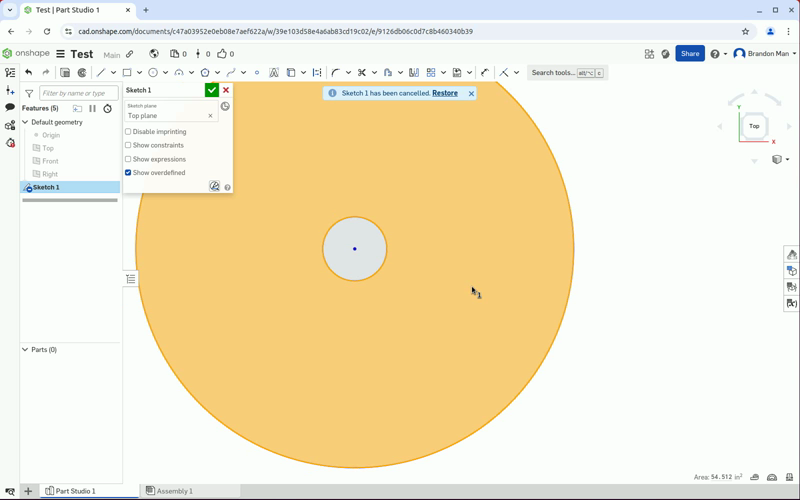
scroll(-6)
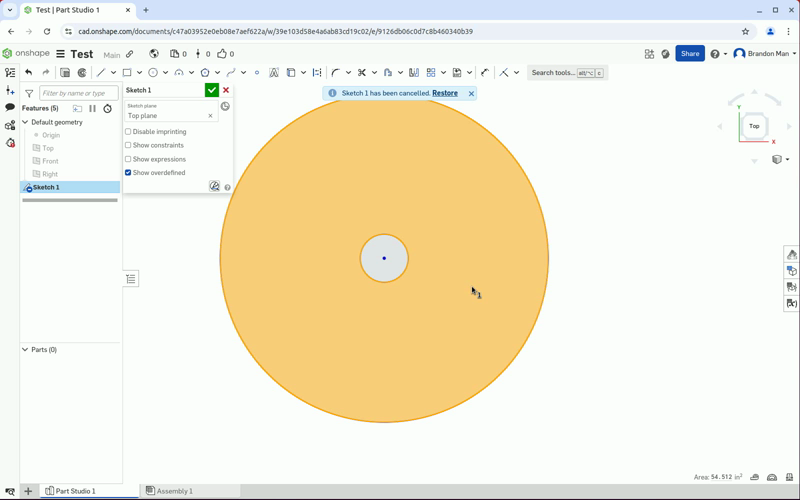
scroll(-6)
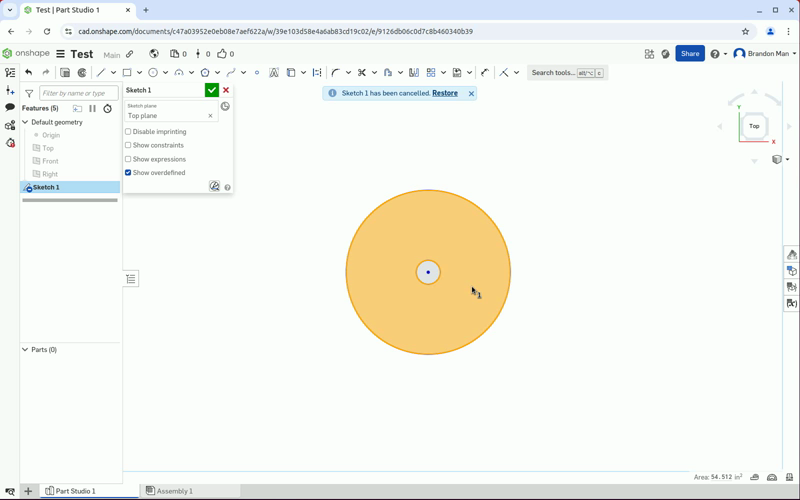
scroll(-6)
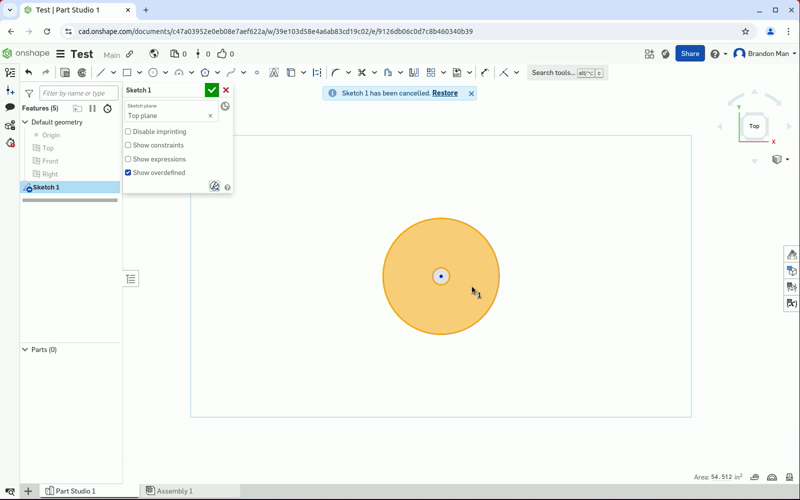
scroll(-6)
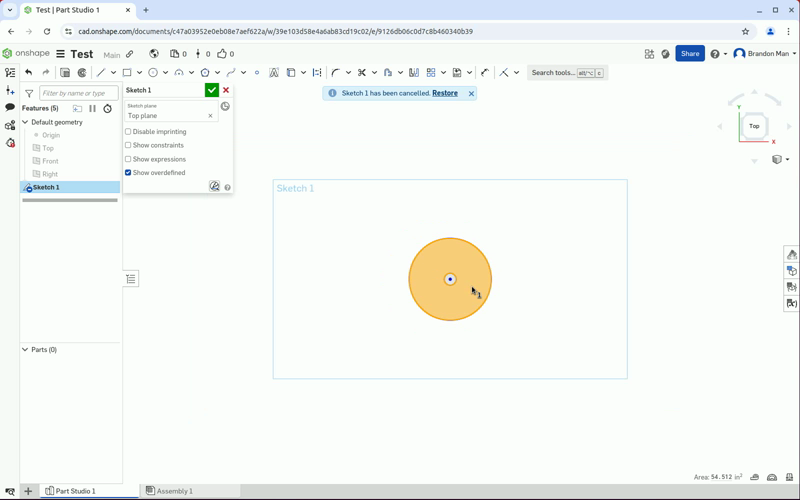
scroll(-6)
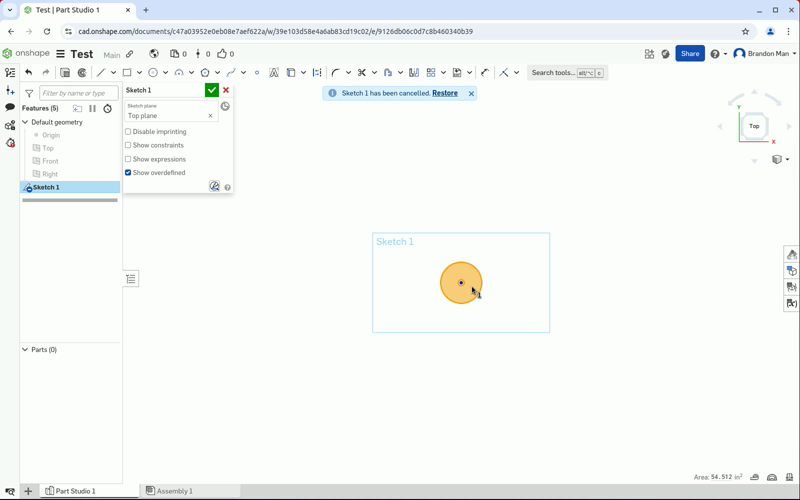
mouse_move(73, 352)
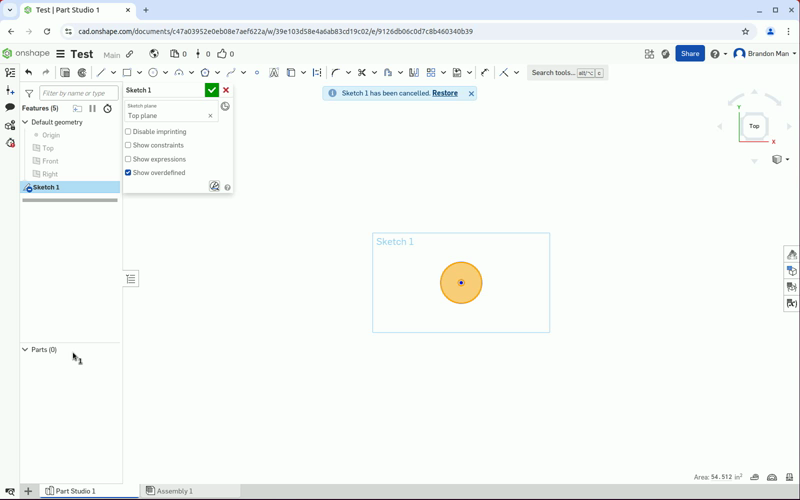
key(shift+y)
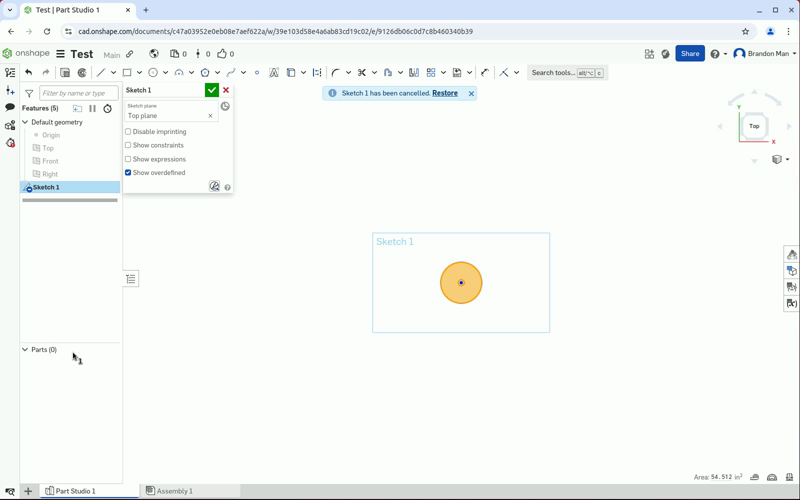
key(shift+e)
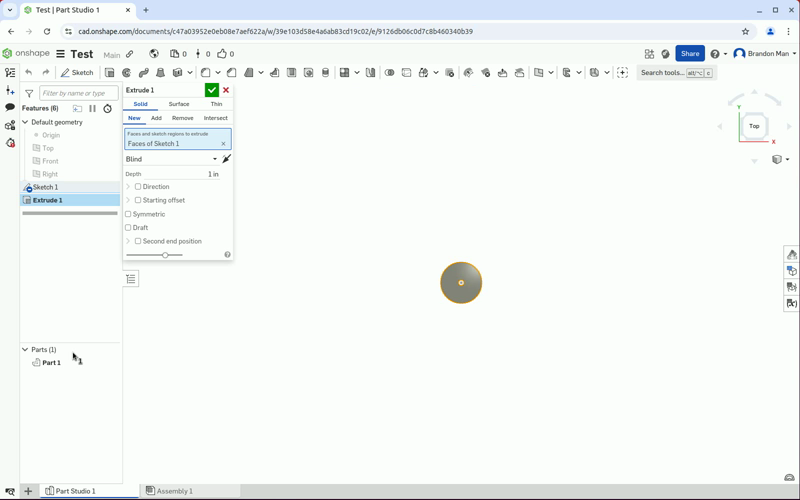
mouse_move(143, 106)
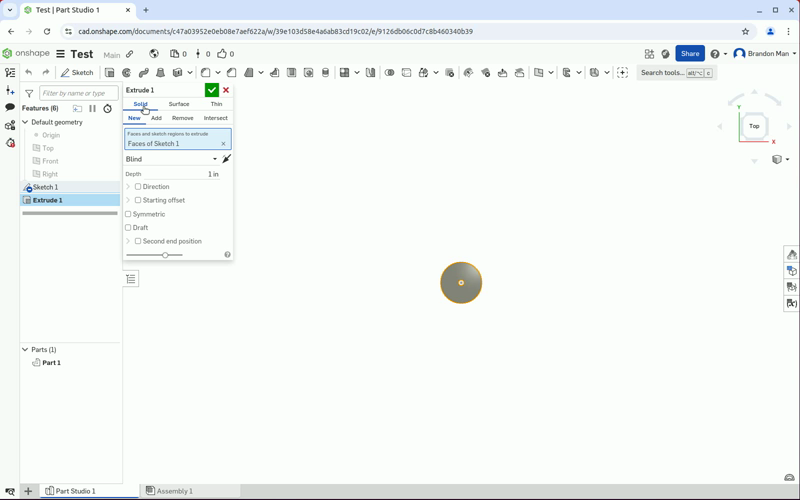
click(143, 106)
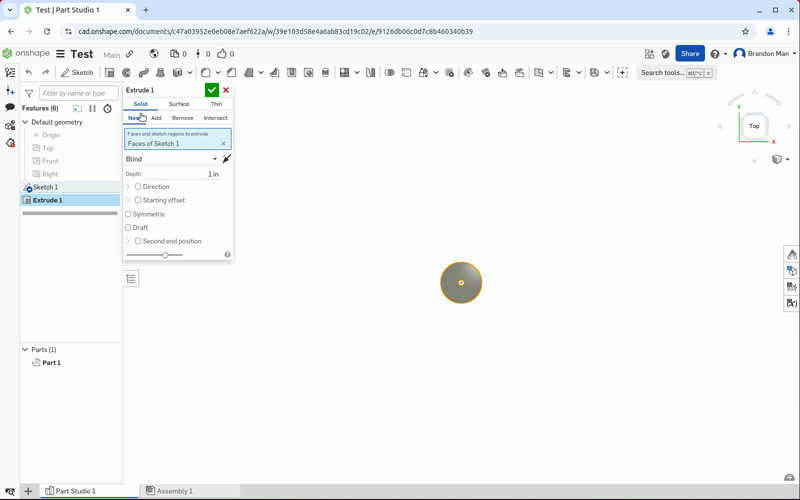
mouse_move(137, 120)
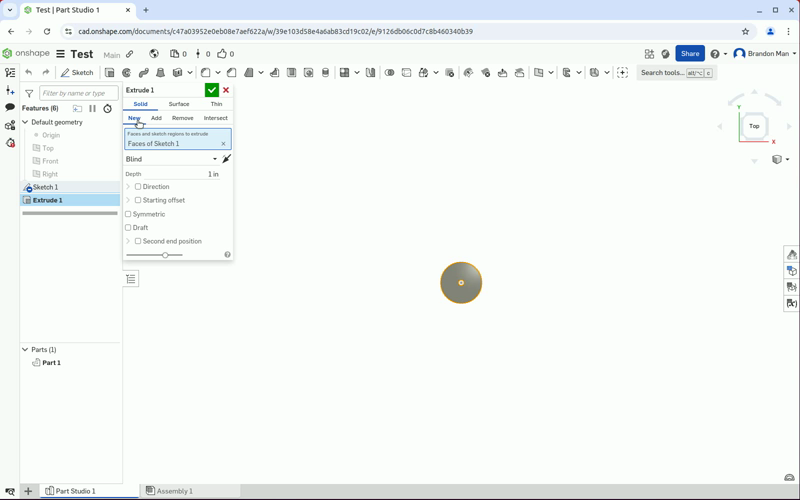
click(137, 120)
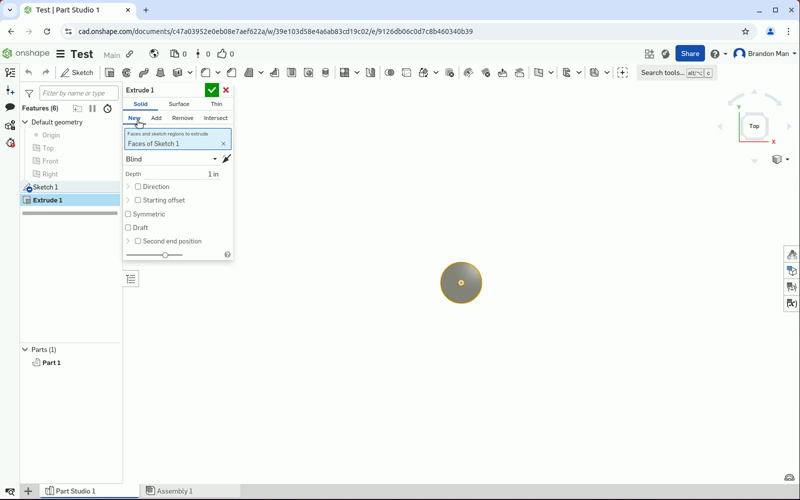
key(tab, 4)
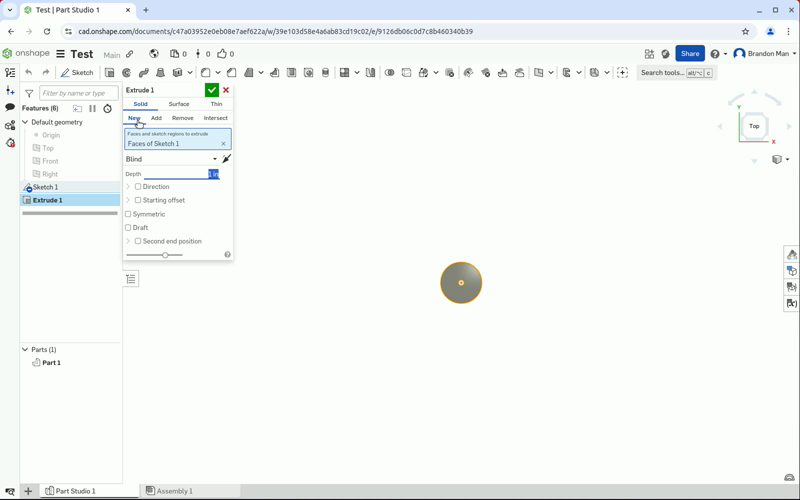
text(0.241)
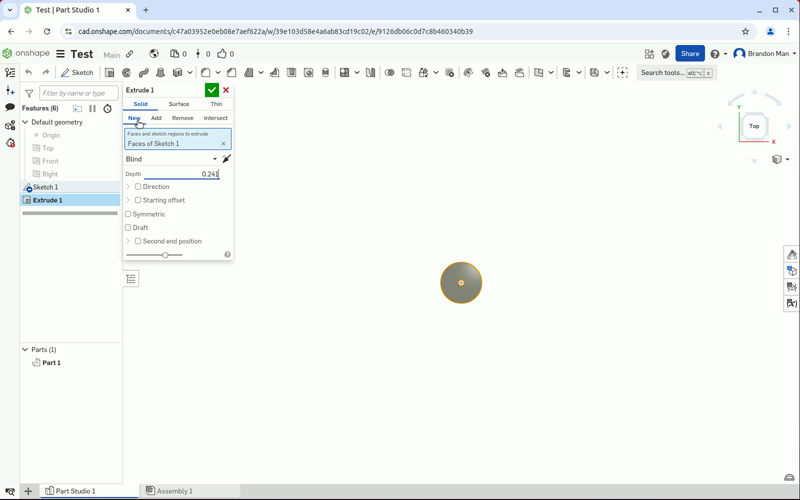
key(enter)
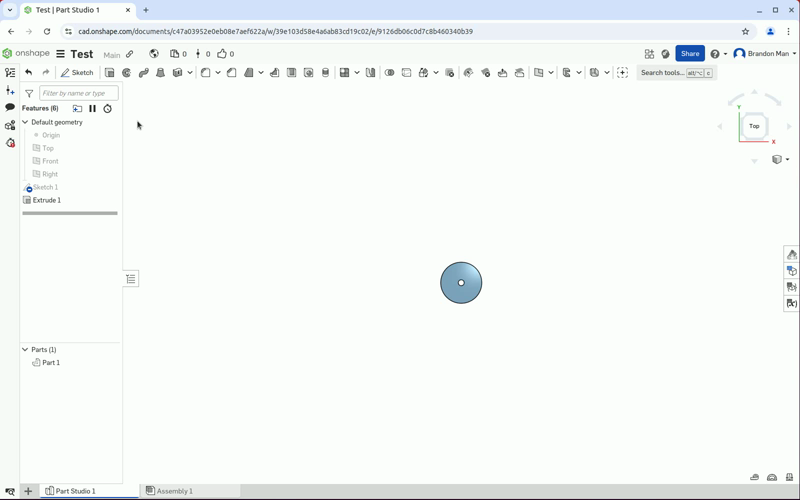
key(shift+h)
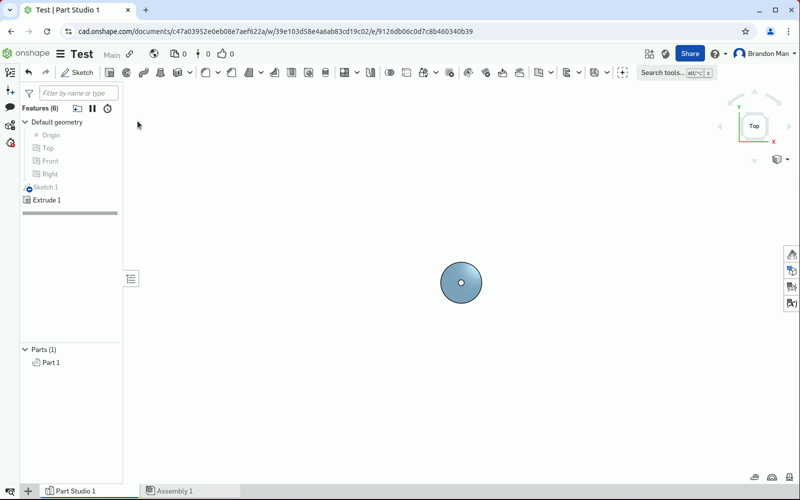
key(shift+h)
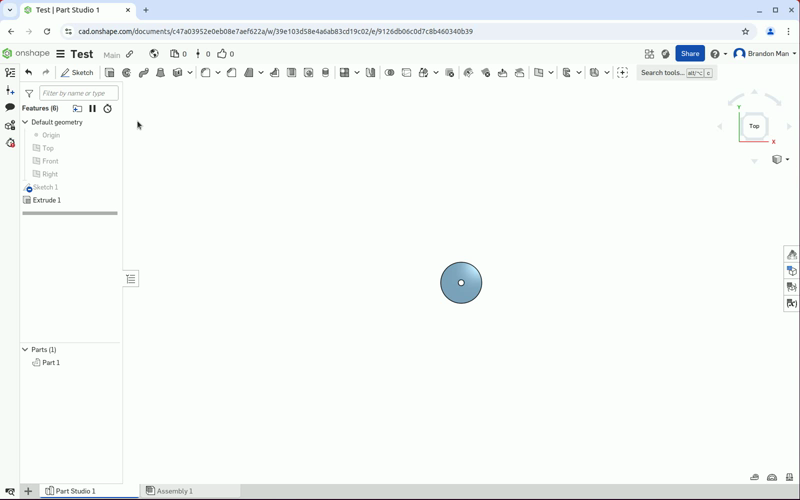
mouse_move(73, 189)
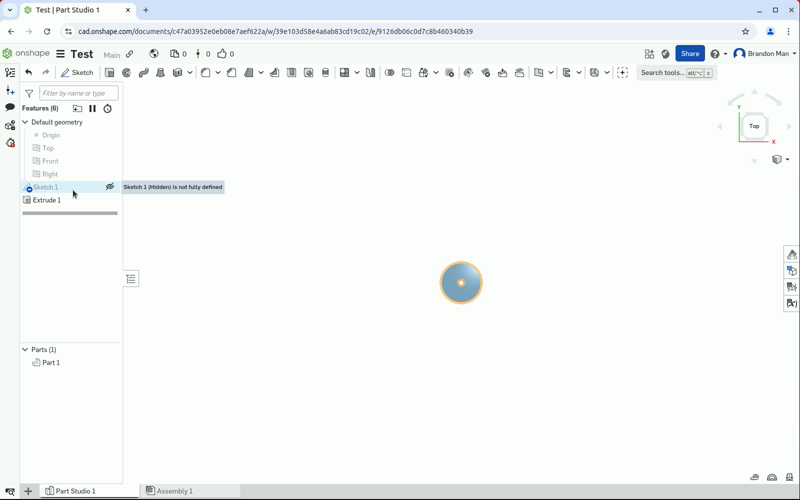
click(73, 189)
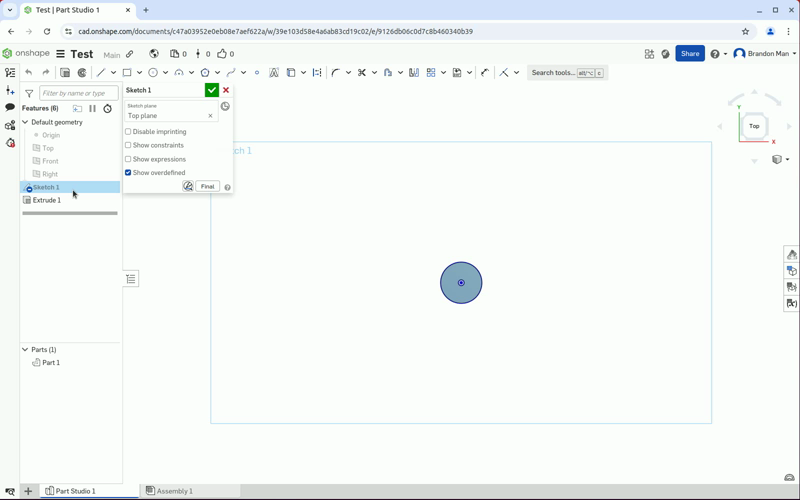
mouse_move(229, 92)
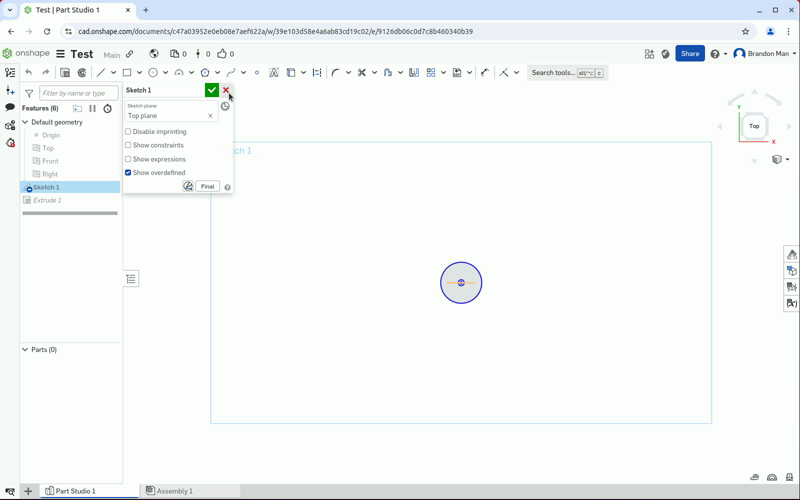
click(229, 92)
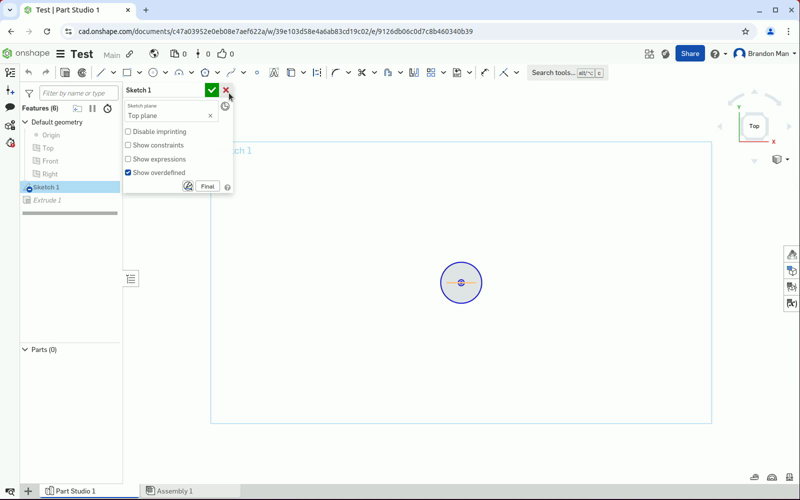
key(shift+s)
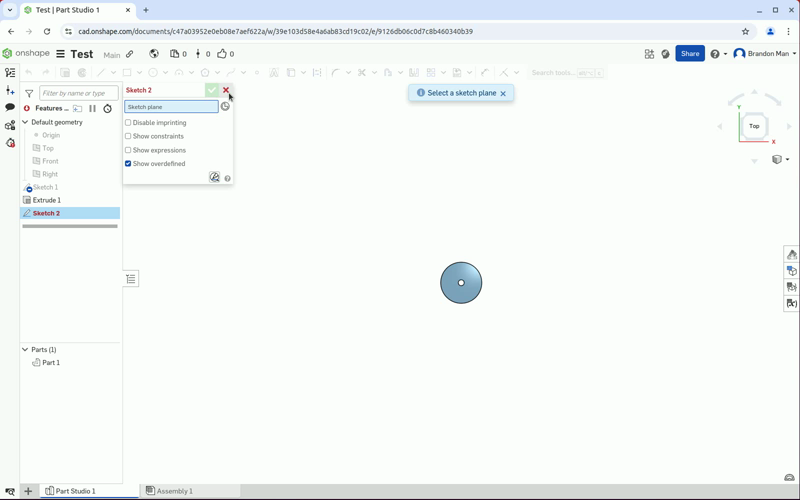
mouse_move(73, 150)
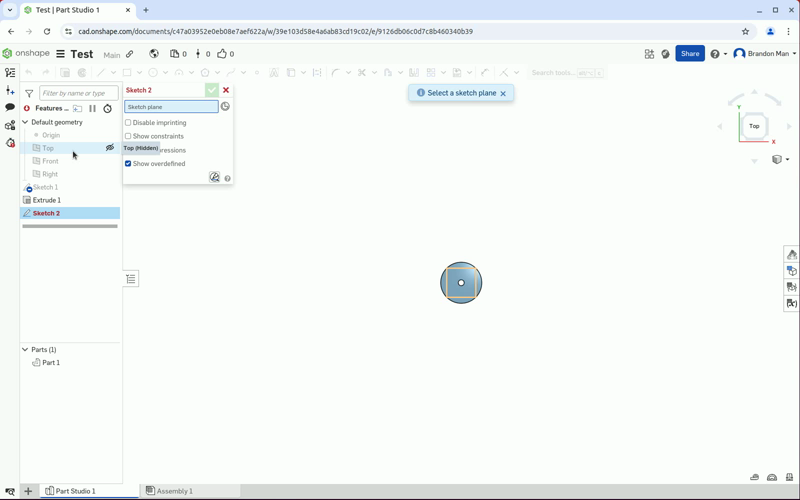
click(73, 150)
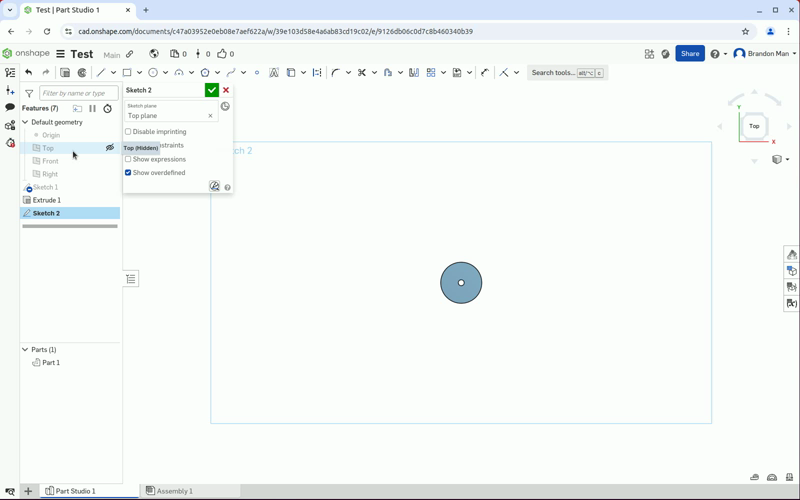
mouse_move(73, 352)
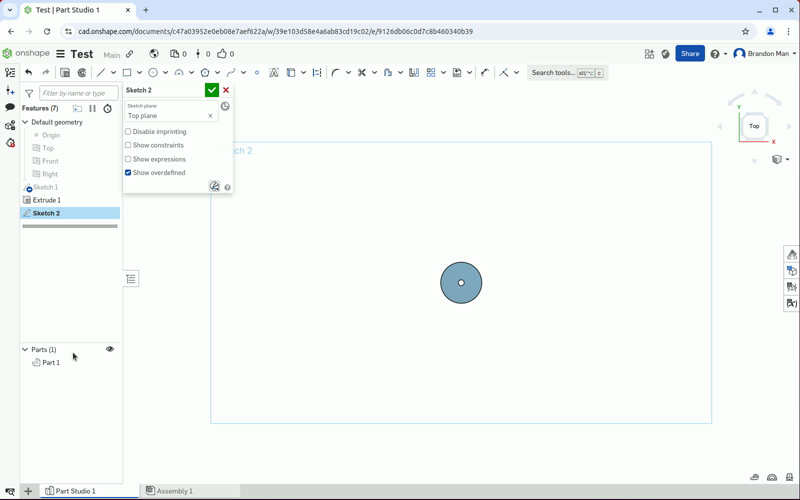
key(y)
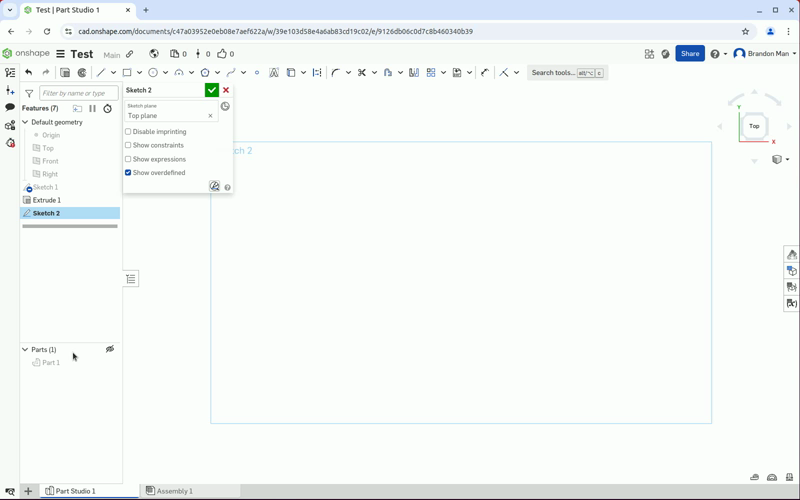
key(c)
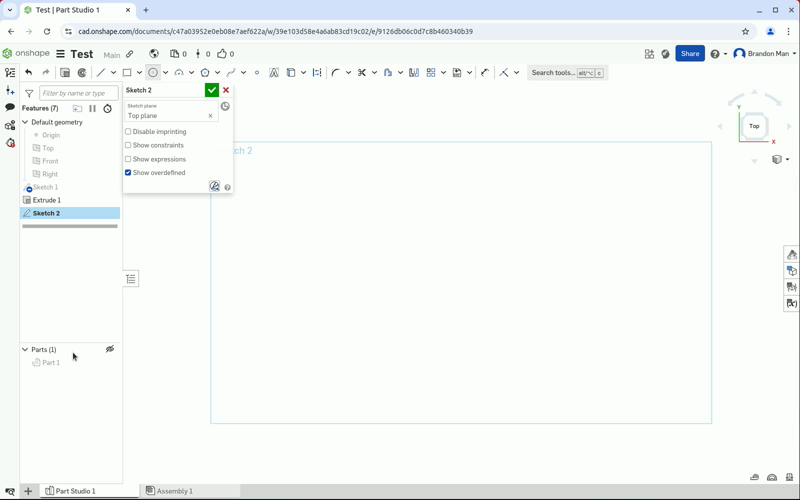
key_down(shift)
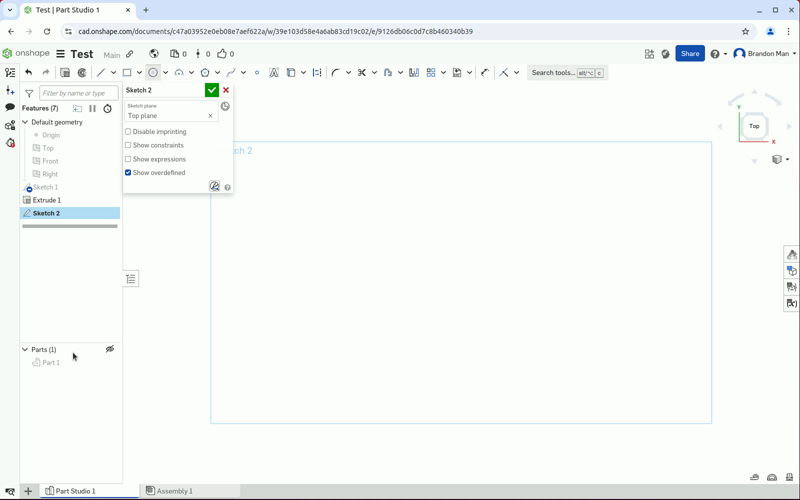
mouse_move(461, 282)
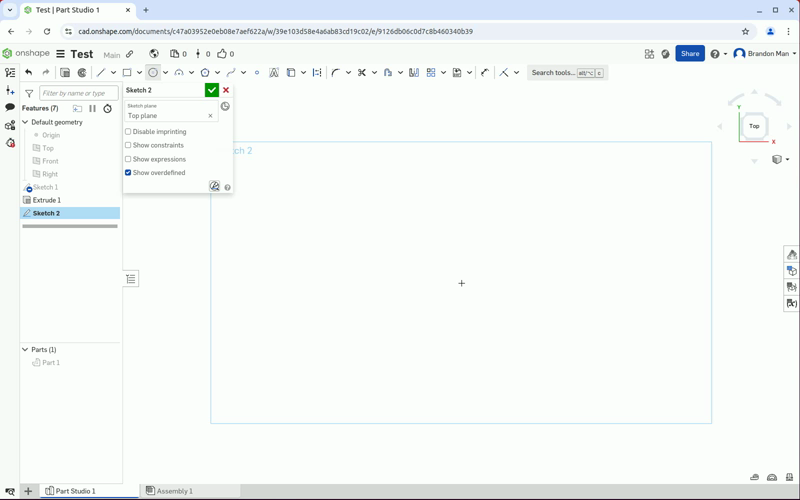
click(461, 282)
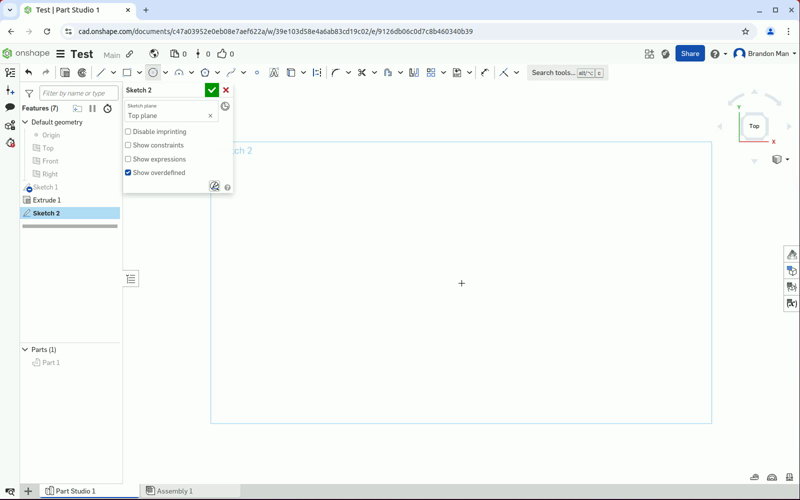
key_up(shift)
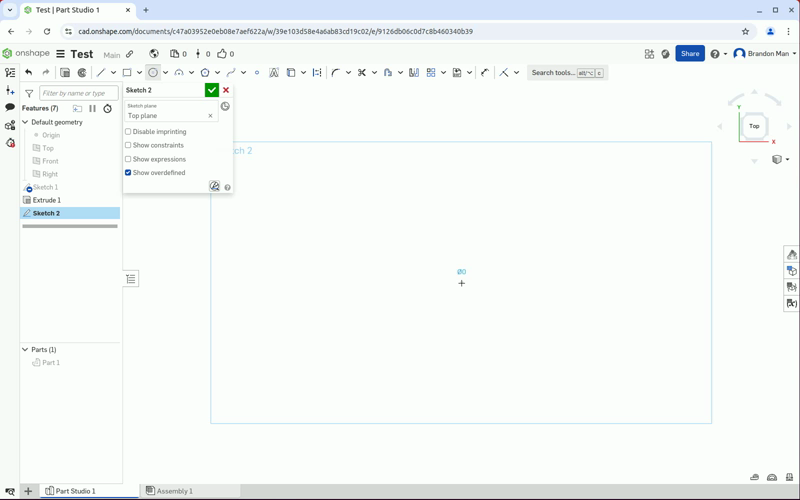
mouse_move(482, 282)
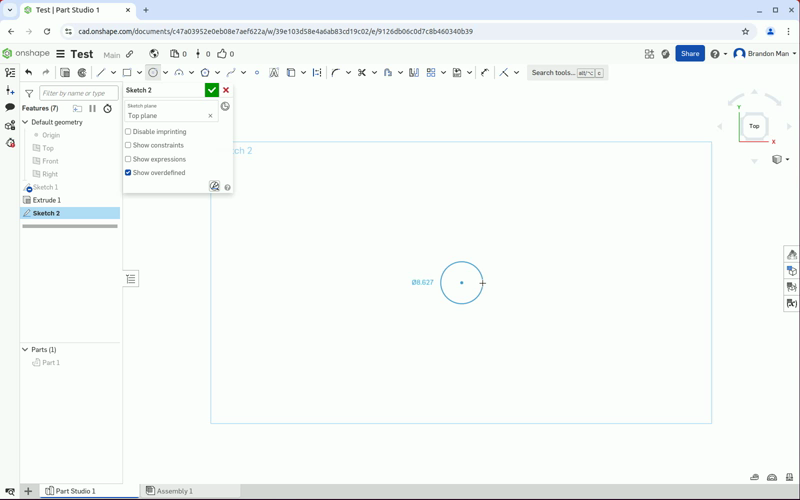
click(482, 282)
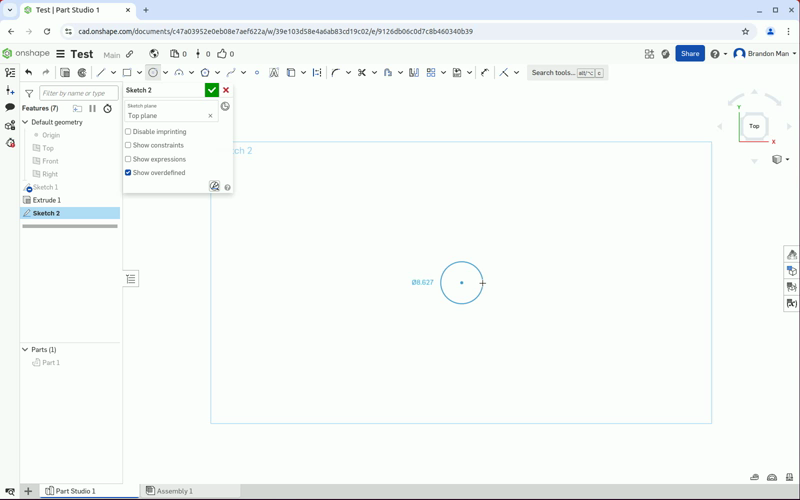
key(esc)
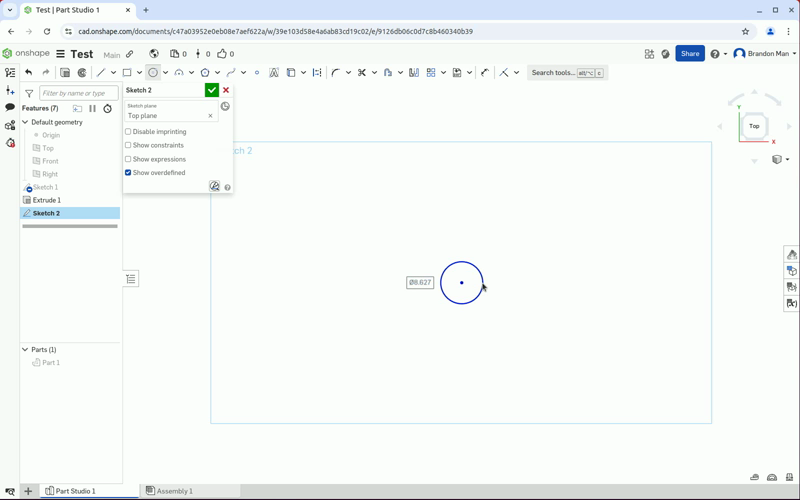
key(c)
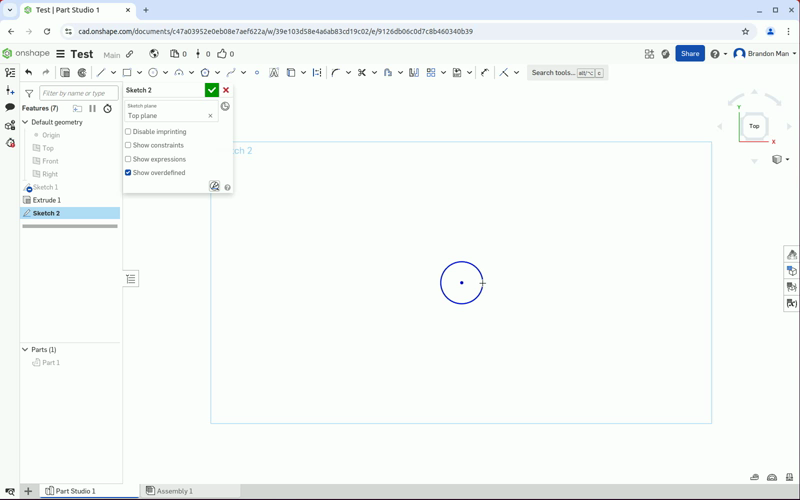
key_down(shift)
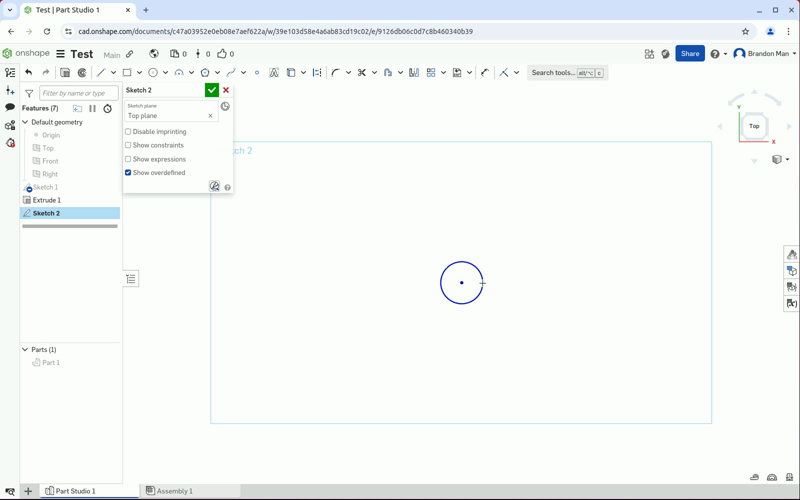
mouse_move(461, 282)
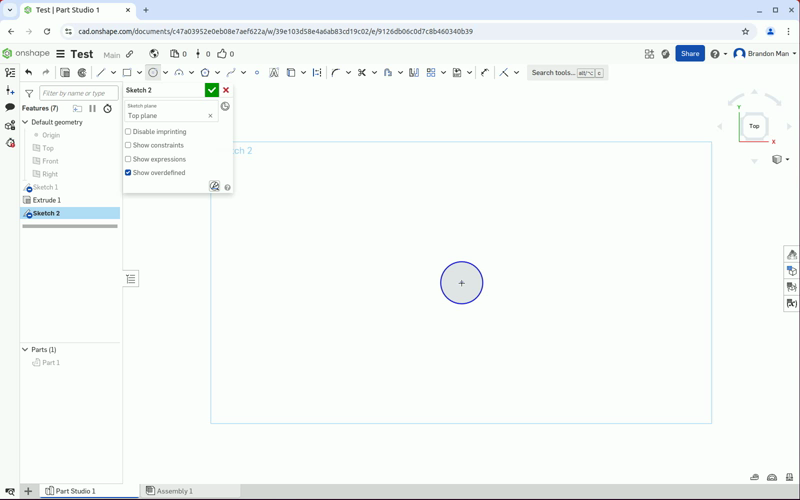
click(461, 282)
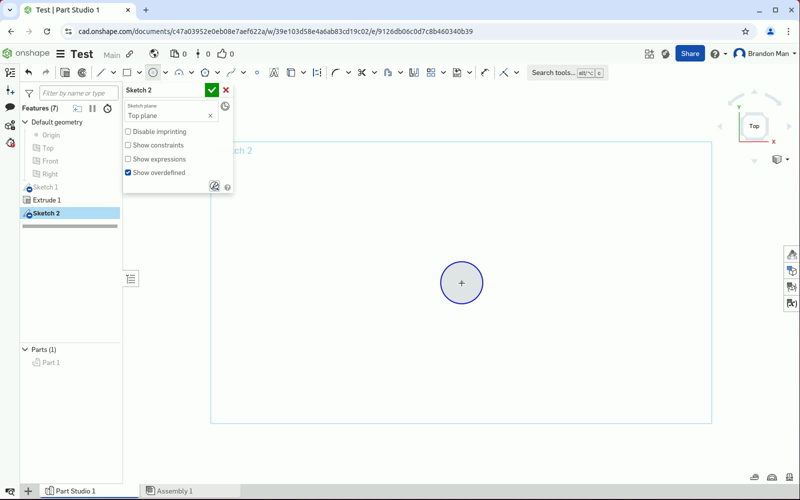
key_up(shift)
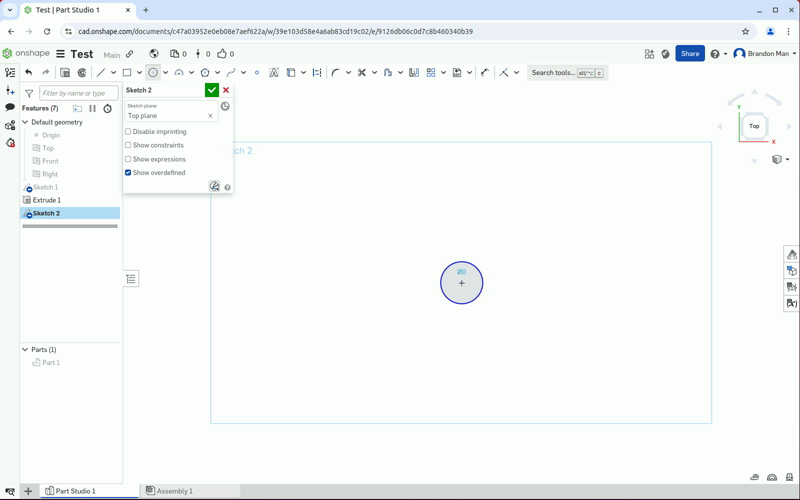
mouse_move(482, 282)
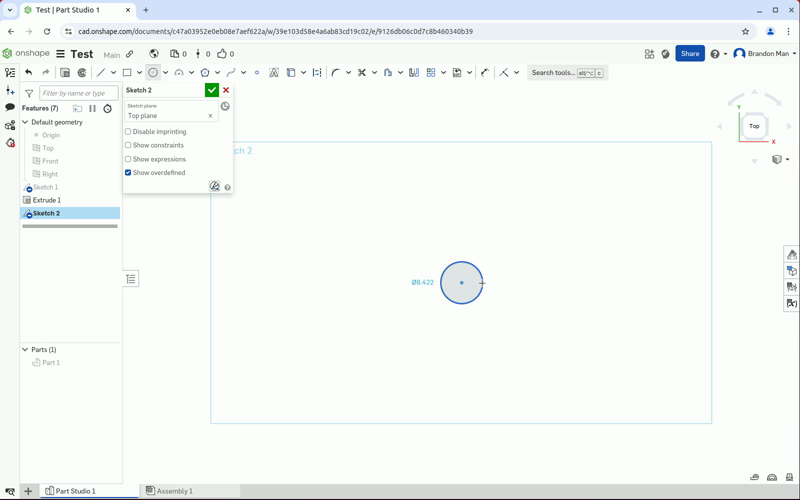
scroll(6)
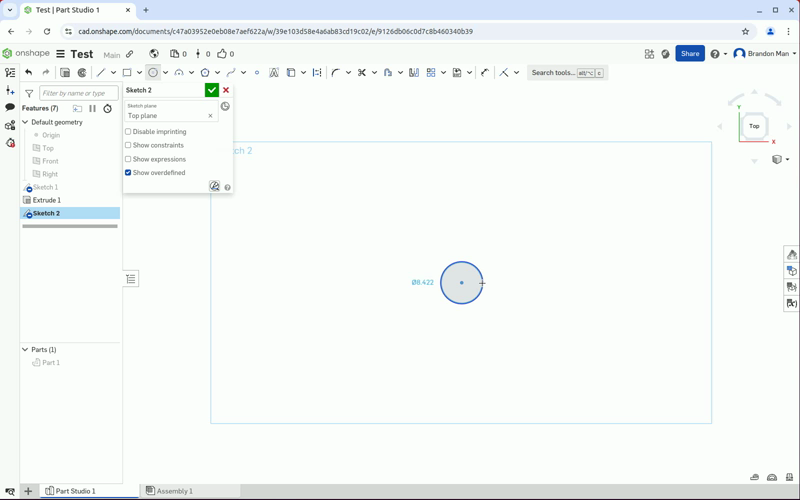
scroll(6)
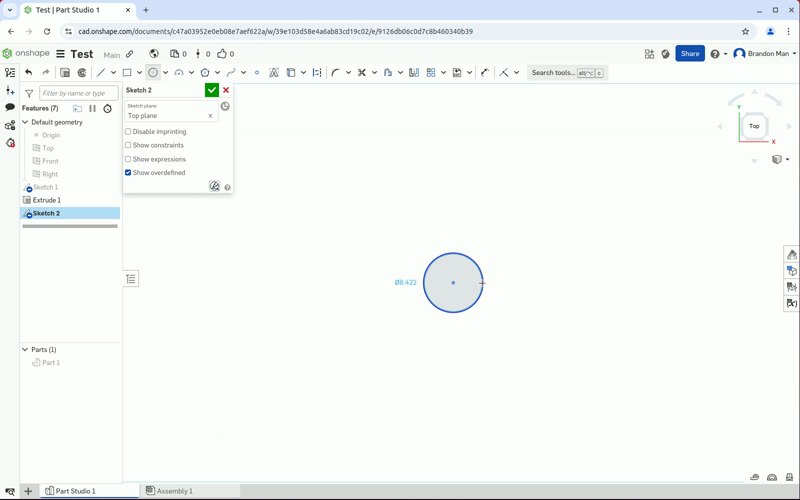
scroll(6)
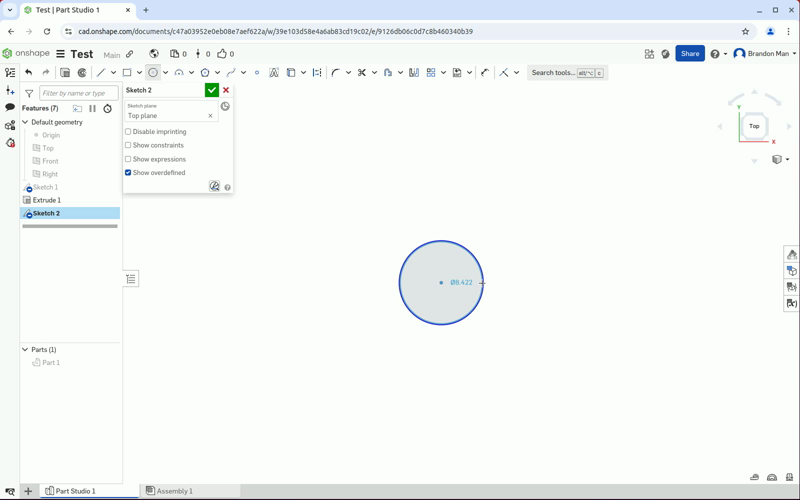
scroll(6)
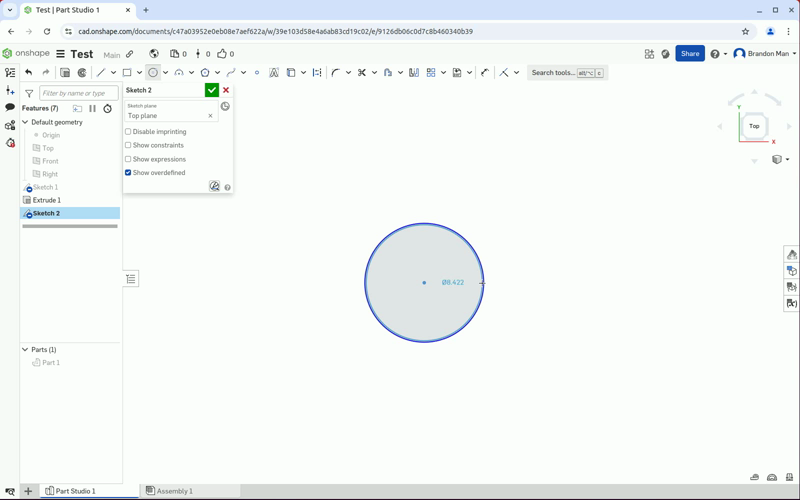
scroll(6)
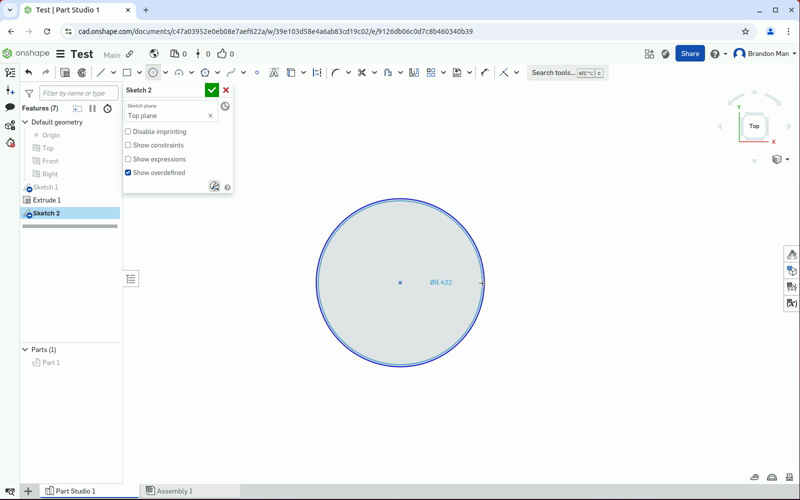
scroll(6)
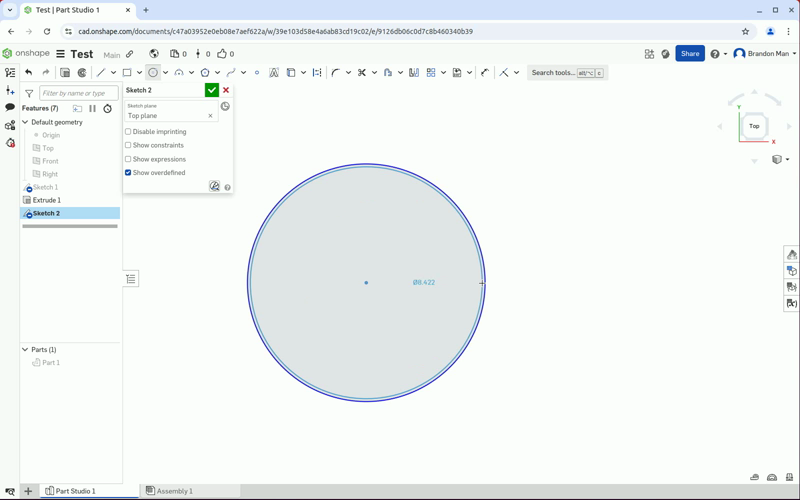
scroll(6)
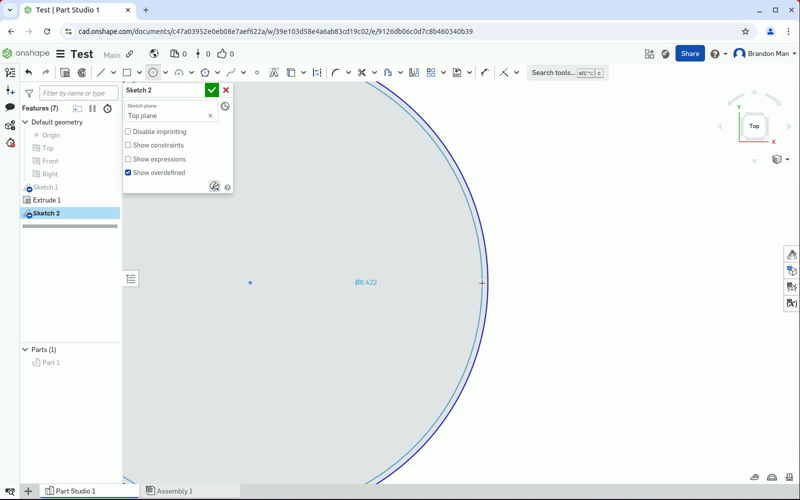
click(482, 282)
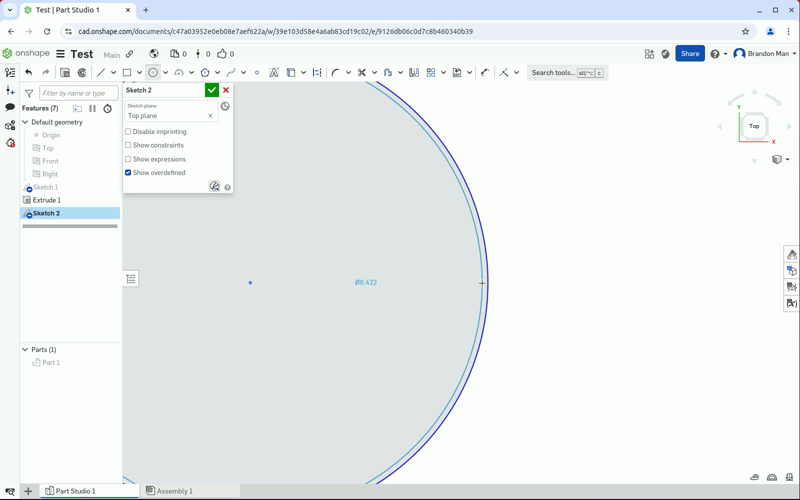
scroll(-6)
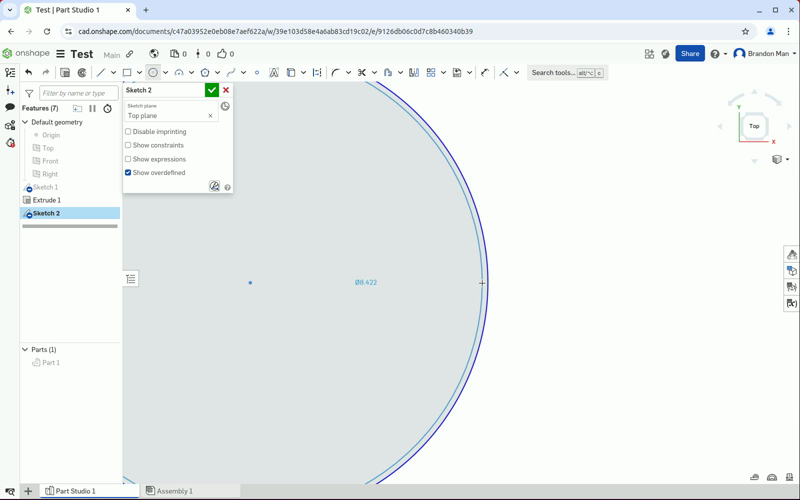
scroll(-6)
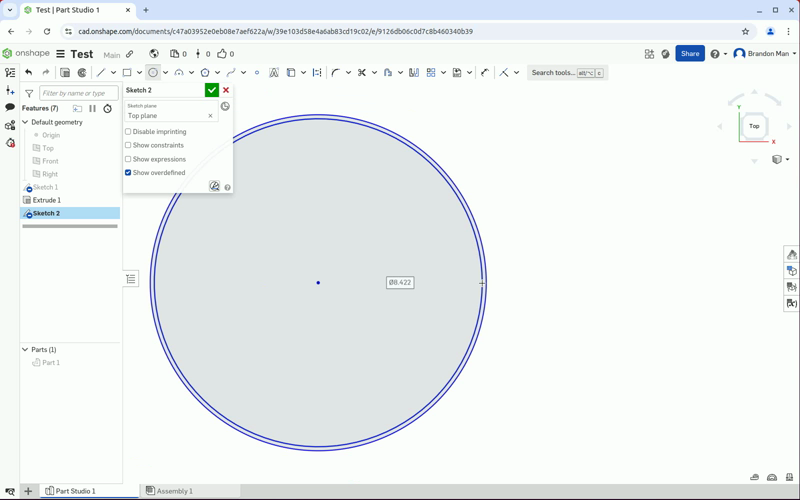
scroll(-6)
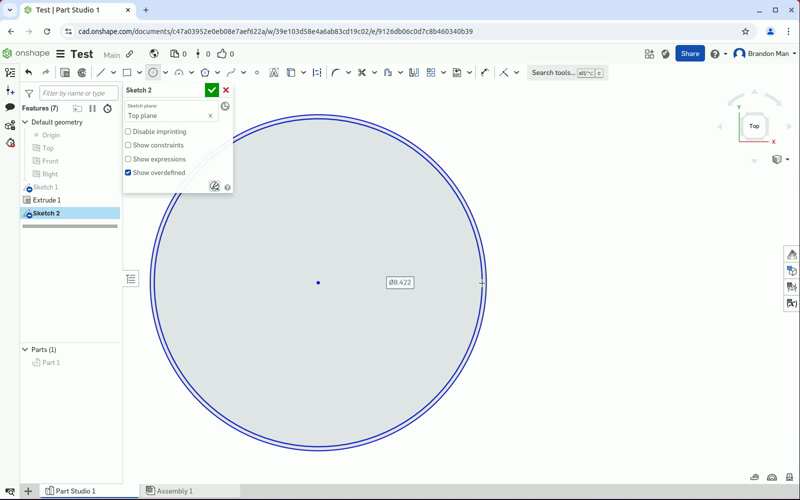
scroll(-6)
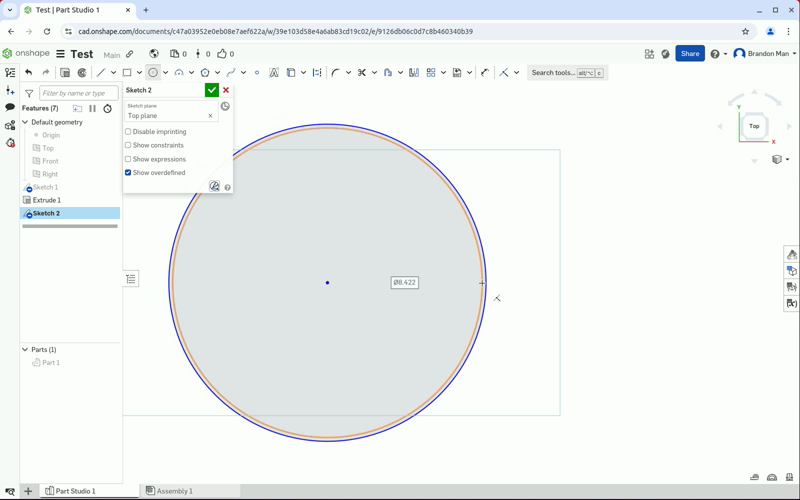
scroll(-6)
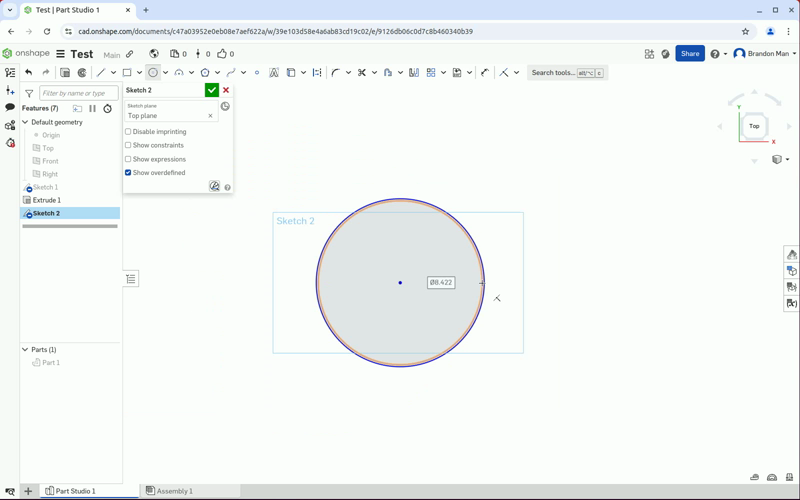
scroll(-6)
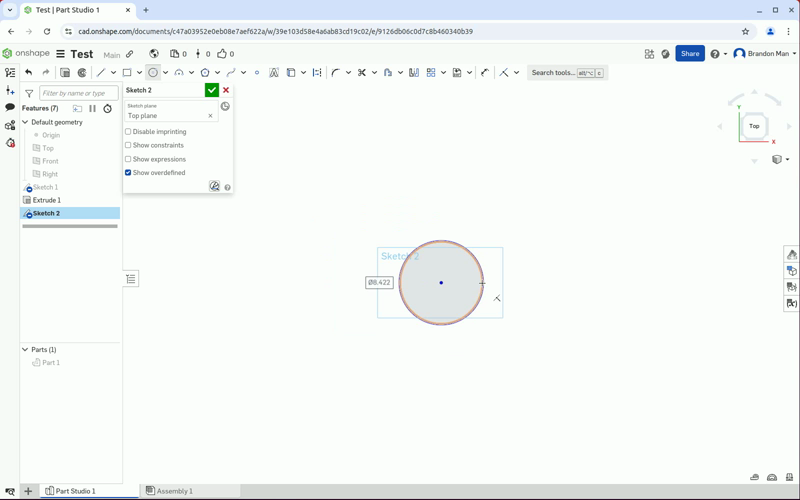
scroll(-6)
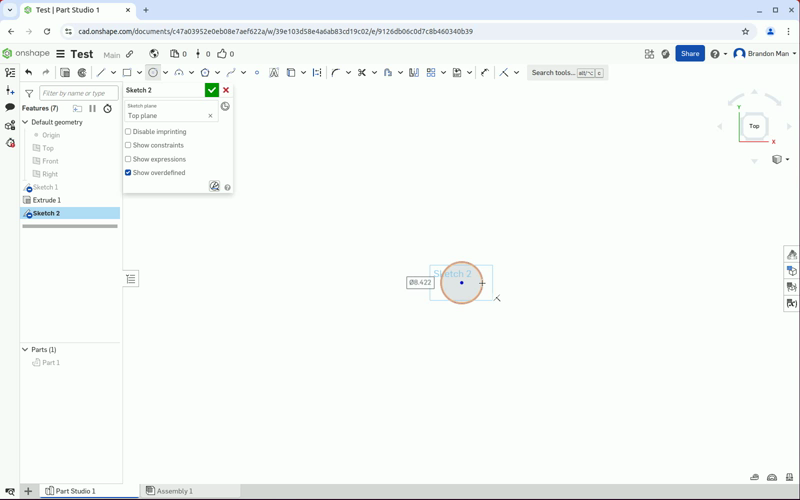
key(esc)
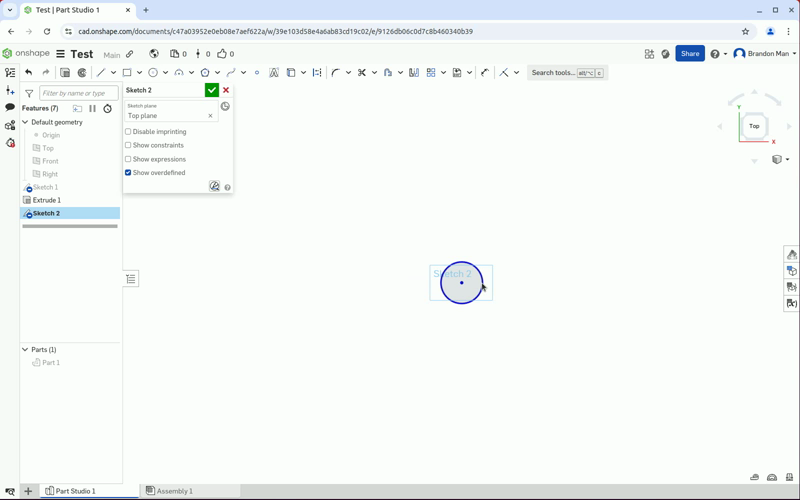
mouse_move(470, 301)
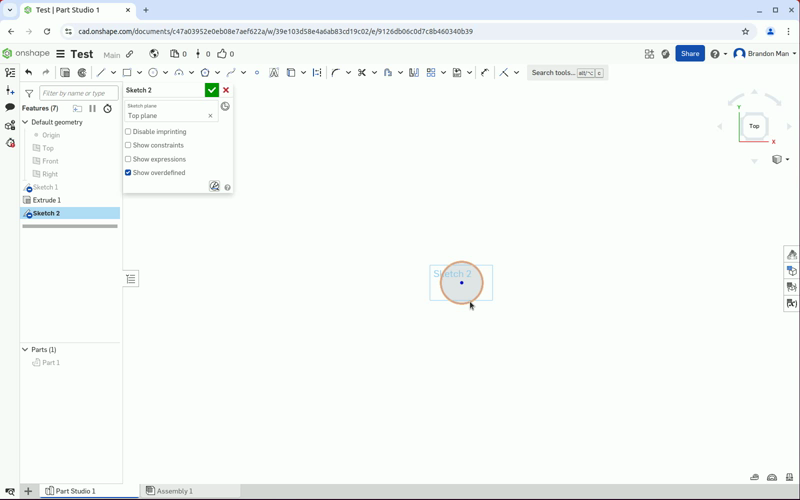
scroll(6)
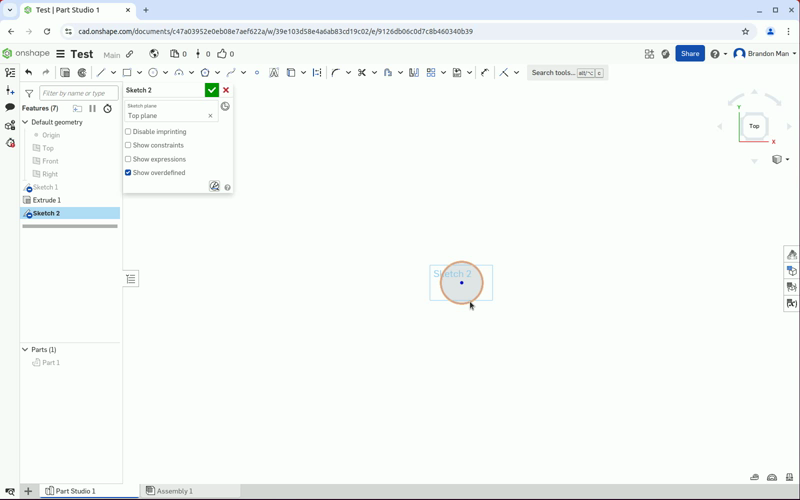
scroll(6)
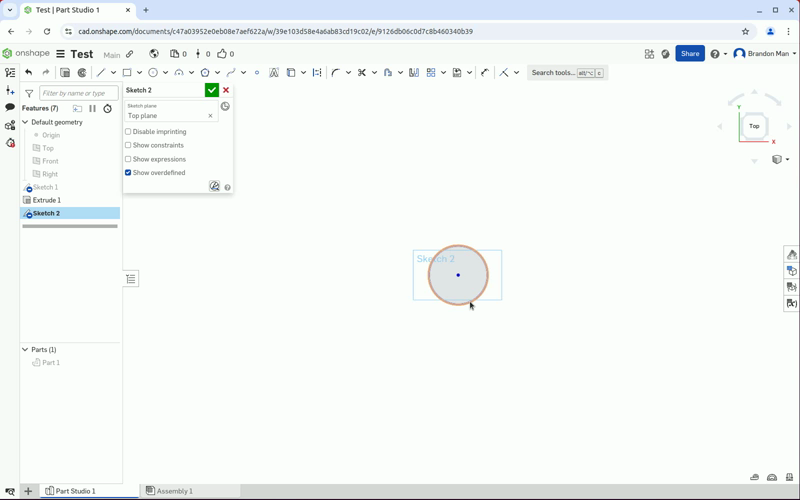
scroll(6)
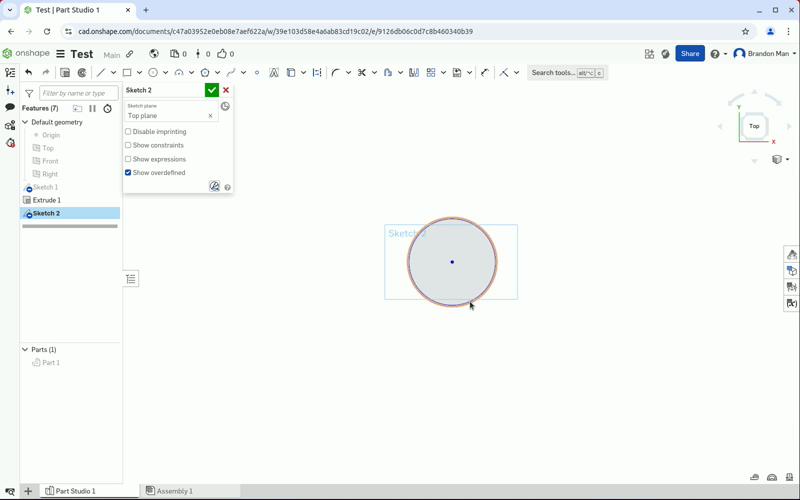
scroll(6)
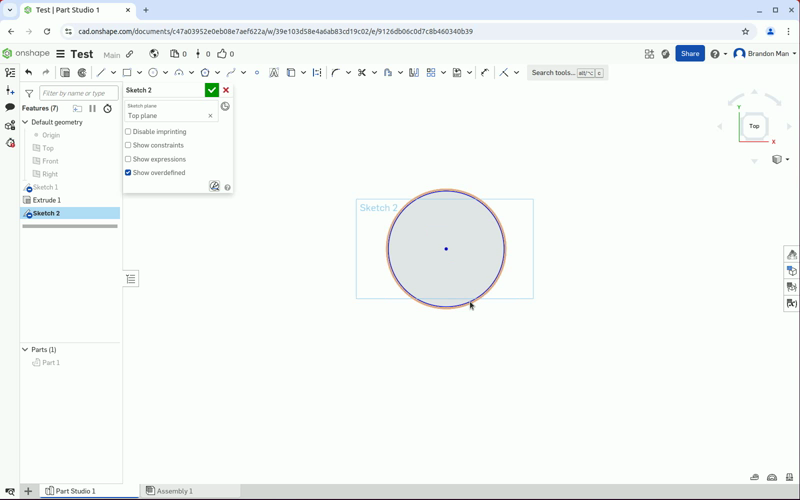
scroll(6)
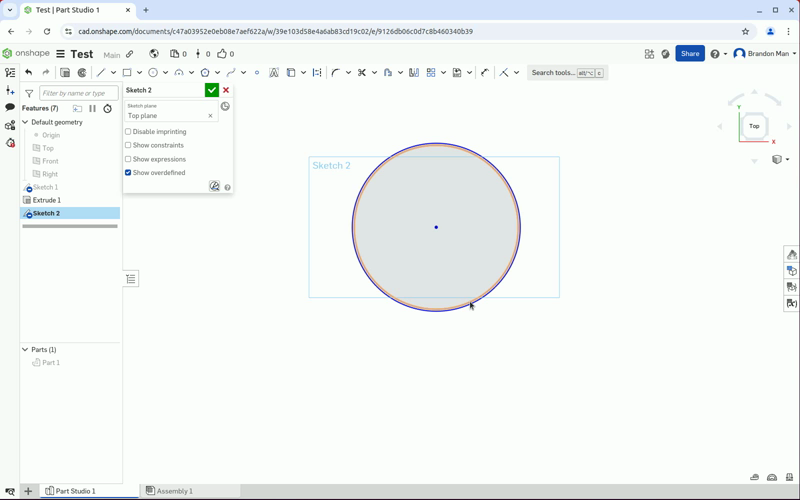
scroll(6)
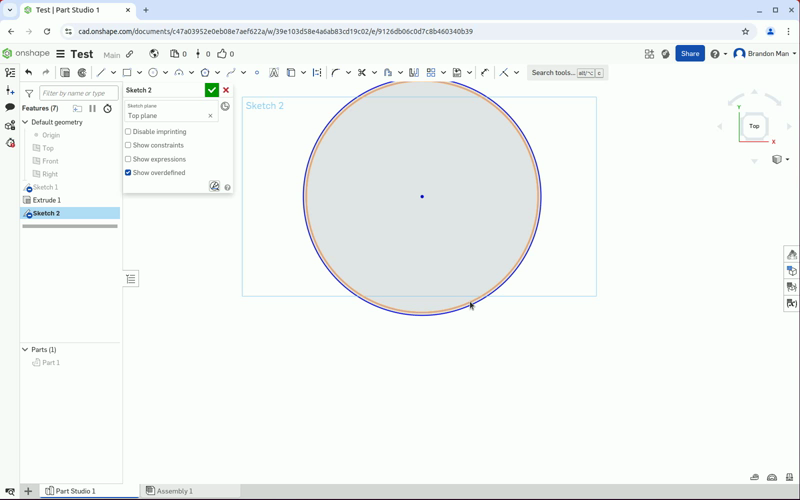
scroll(6)
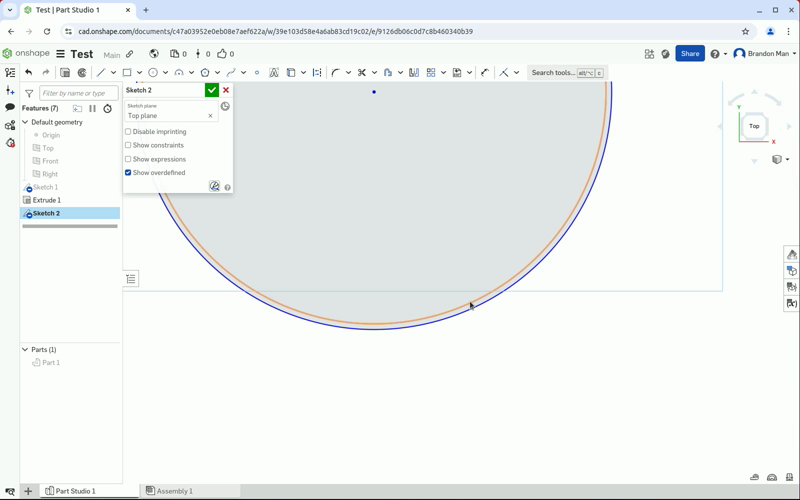
click(470, 301)
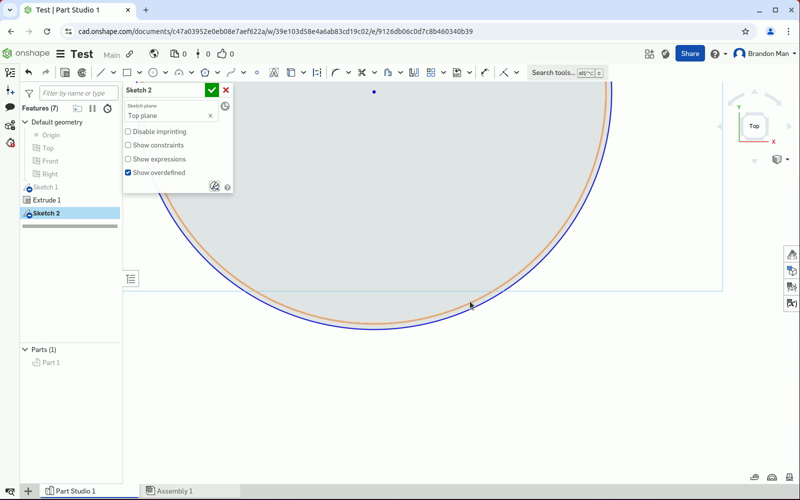
scroll(-6)
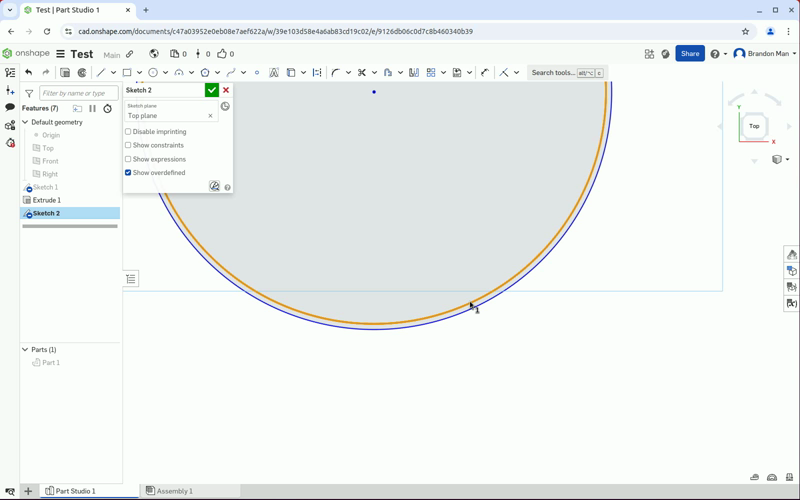
scroll(-6)
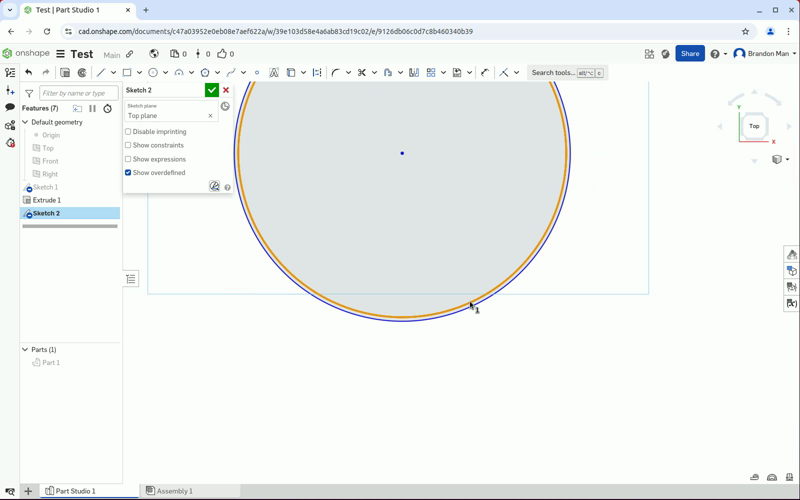
scroll(-6)
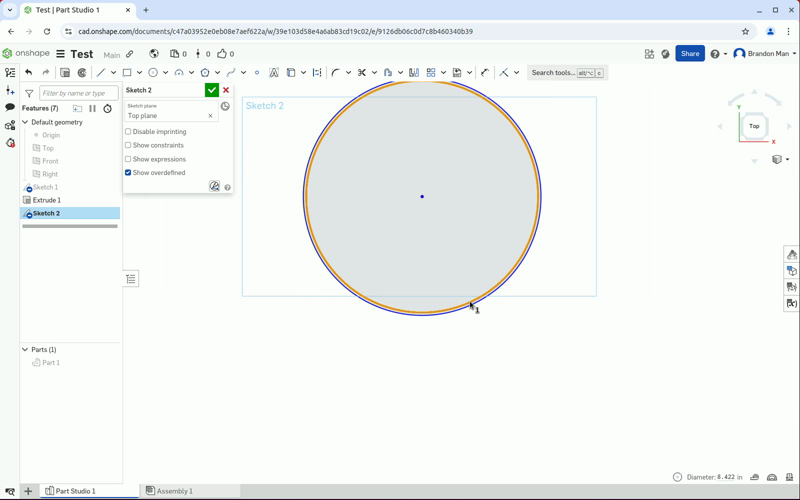
scroll(-6)
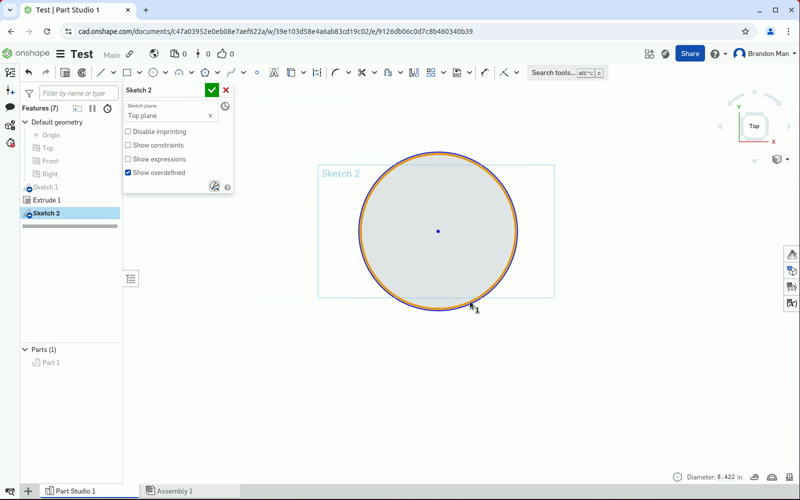
scroll(-6)
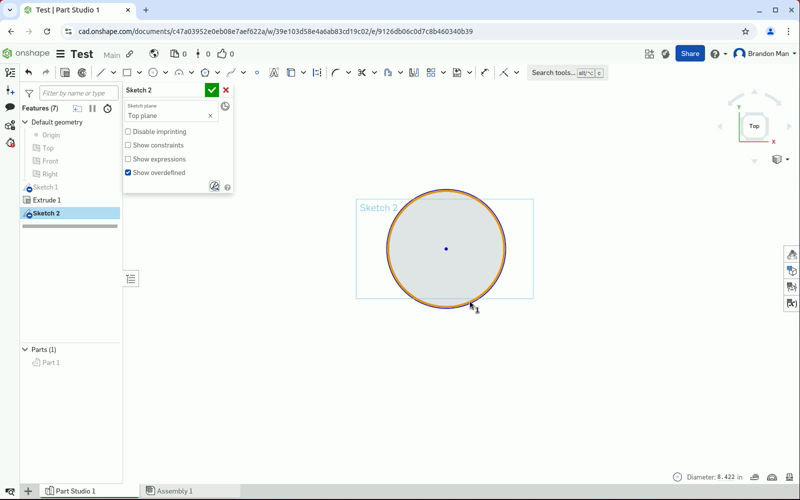
scroll(-6)
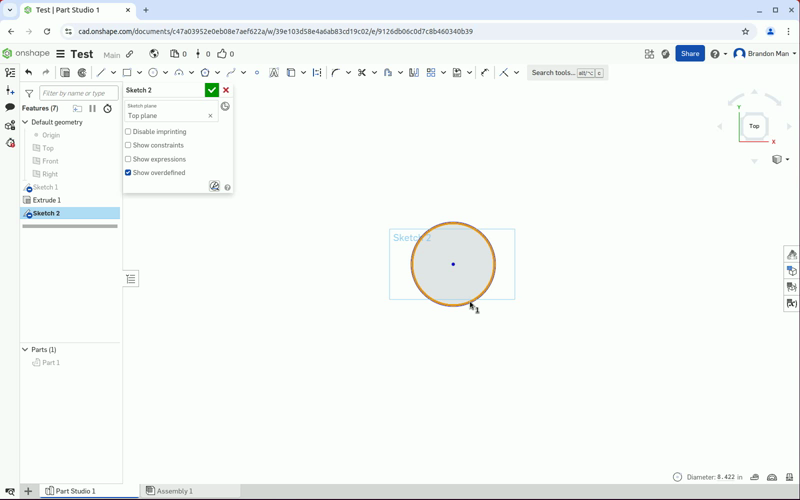
scroll(-6)
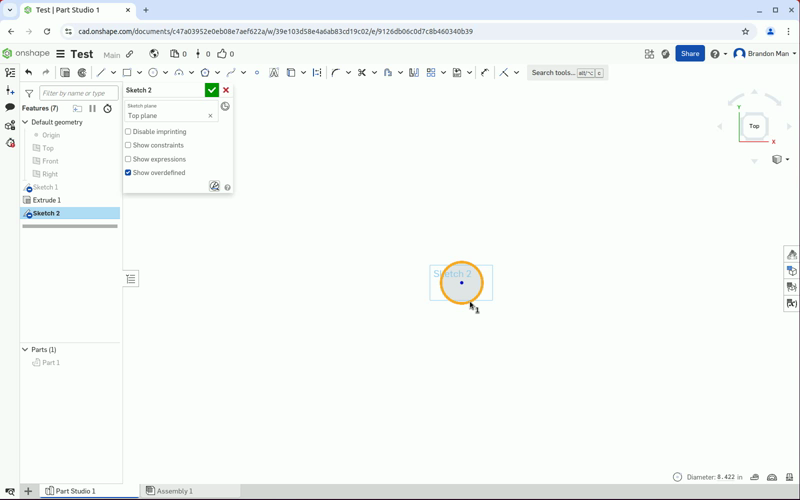
mouse_move(73, 352)
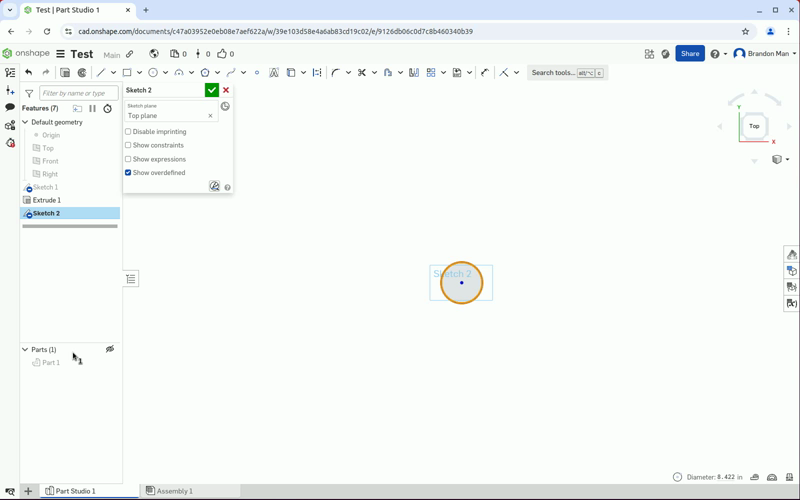
key(shift+y)
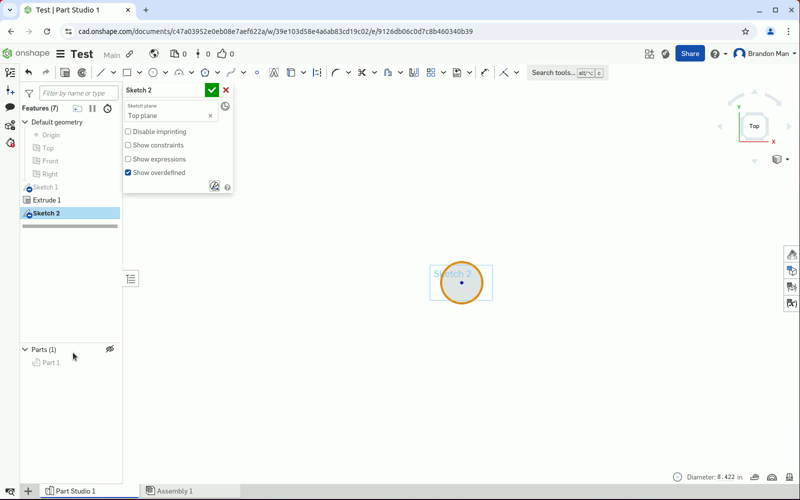
key(shift+e)
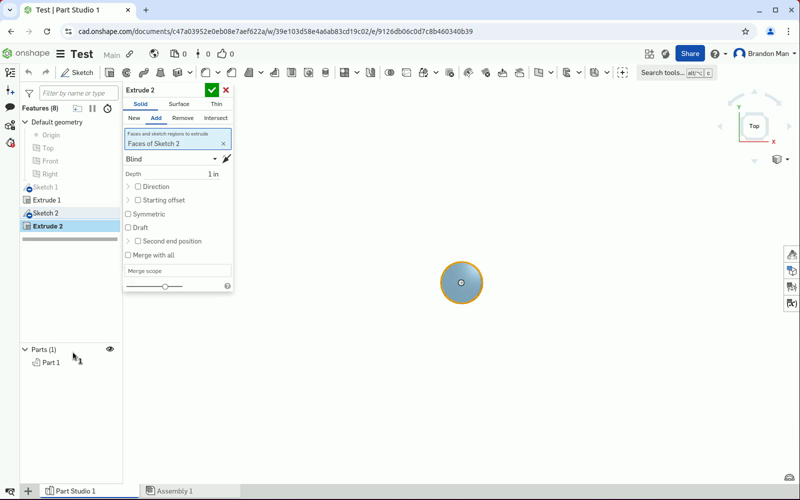
mouse_move(143, 106)
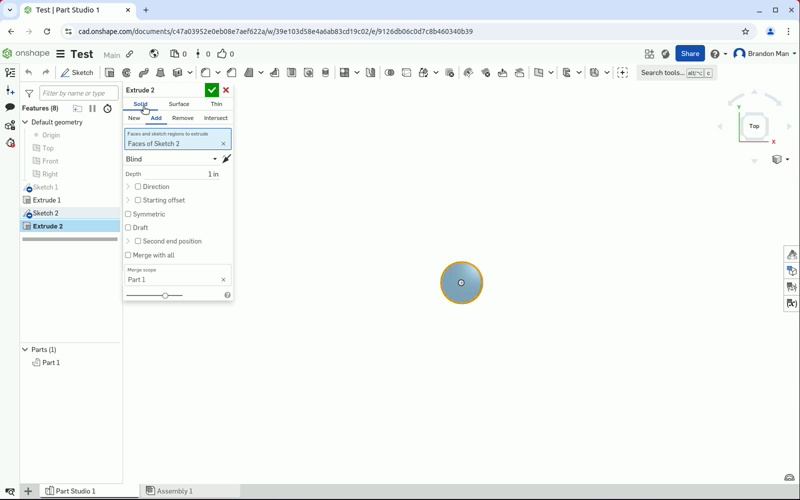
click(143, 106)
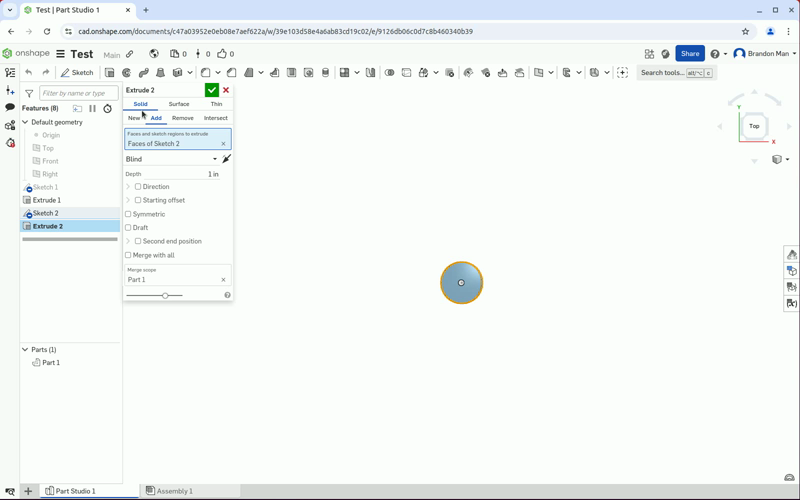
mouse_move(137, 120)
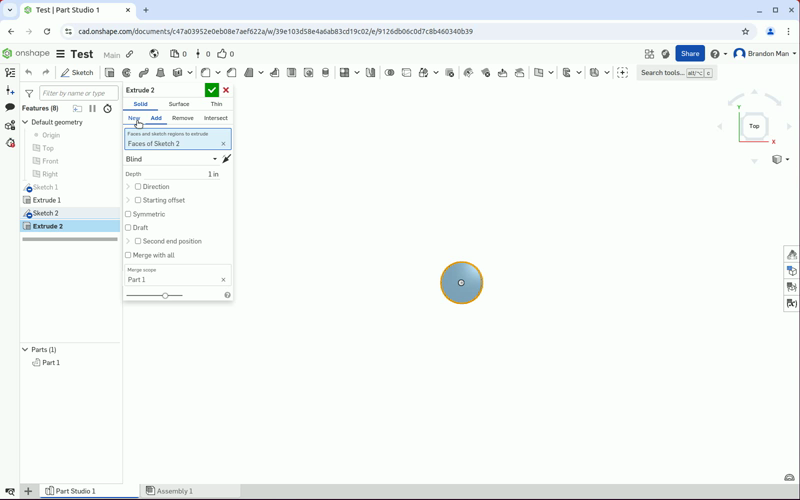
click(137, 120)
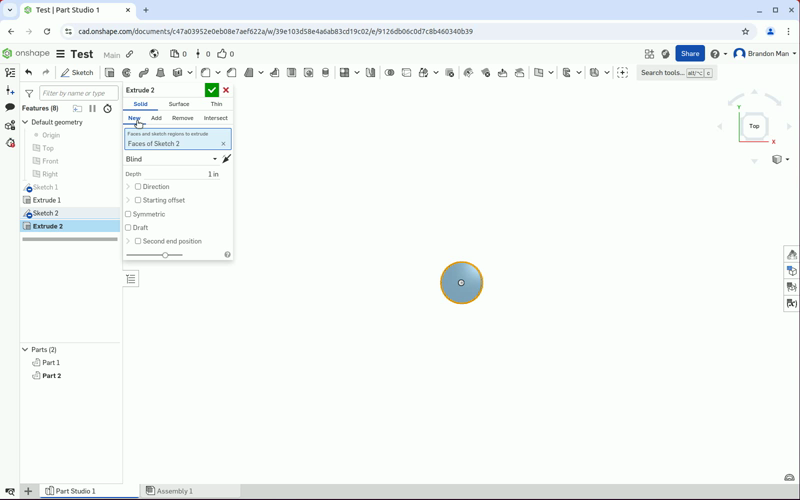
key(tab, 4)
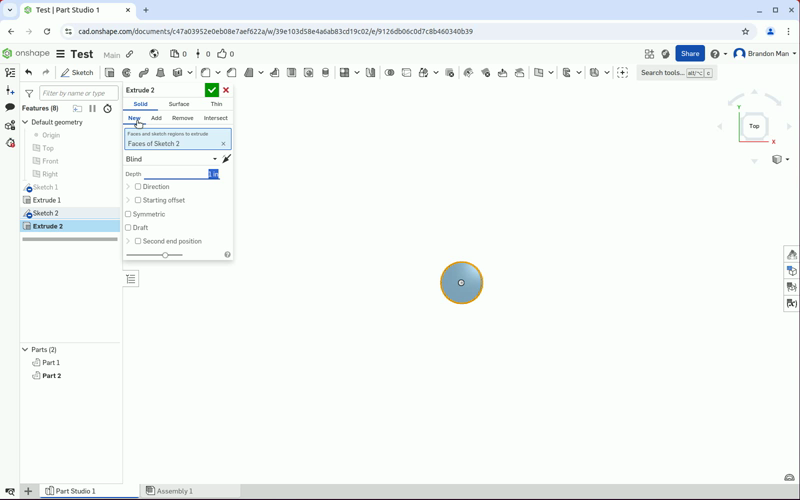
text(23.108)
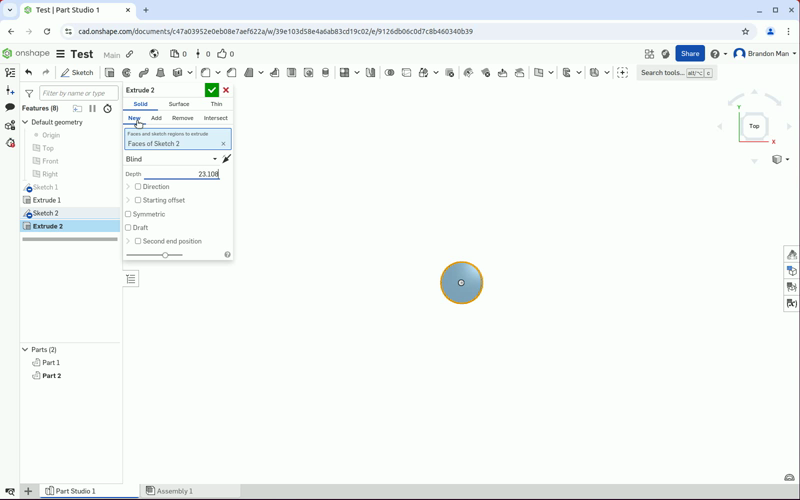
key(enter)
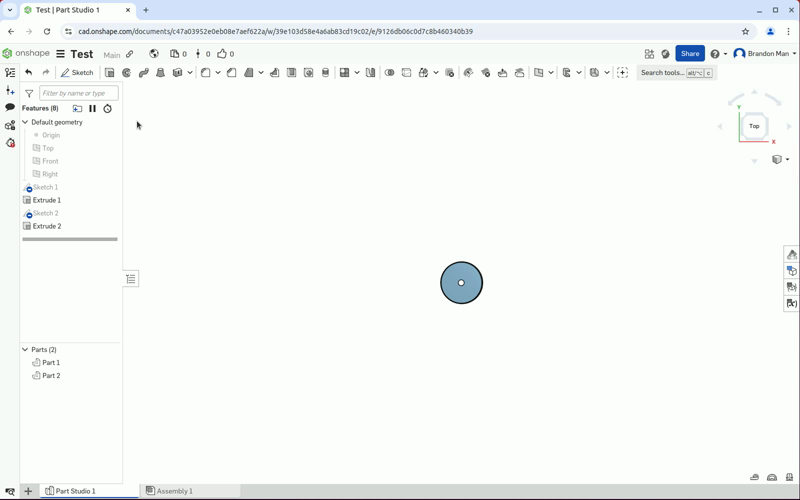
key(shift+h)
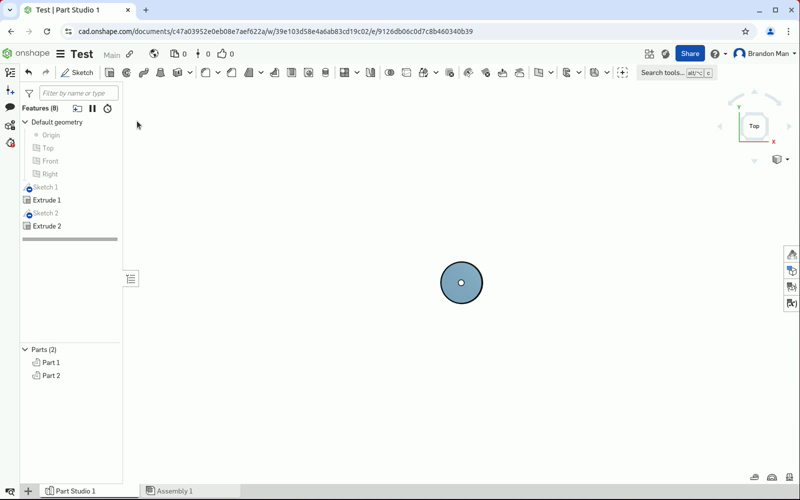
key(shift+h)
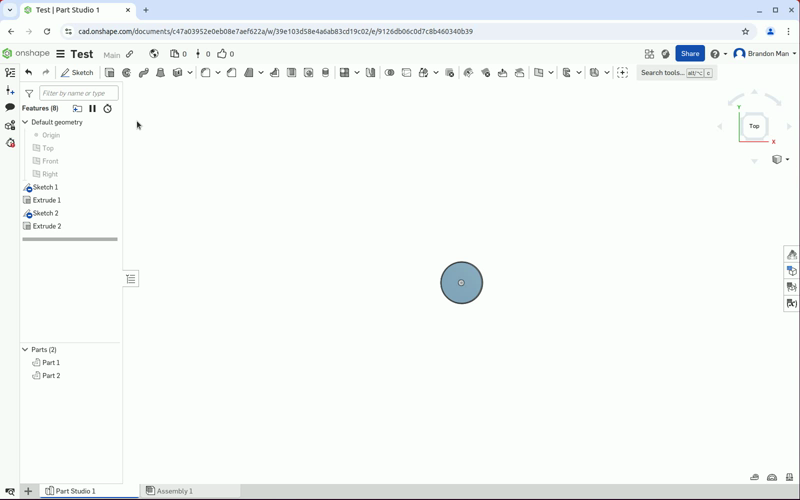
key(shift+7)
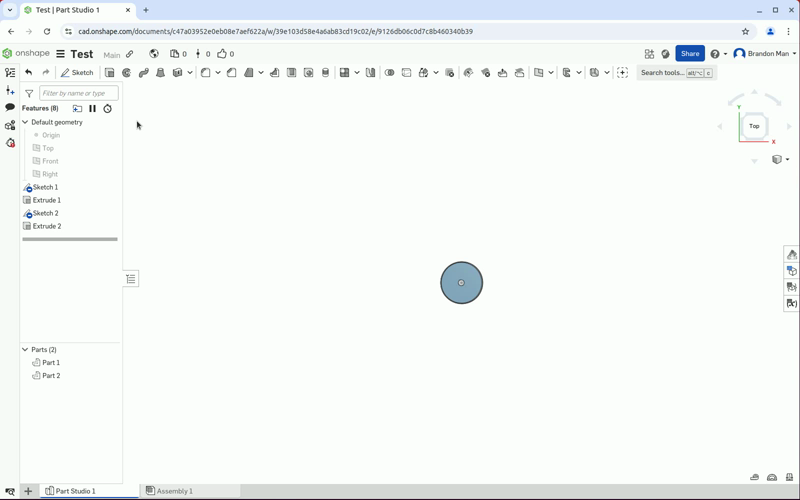
key(up, 3)
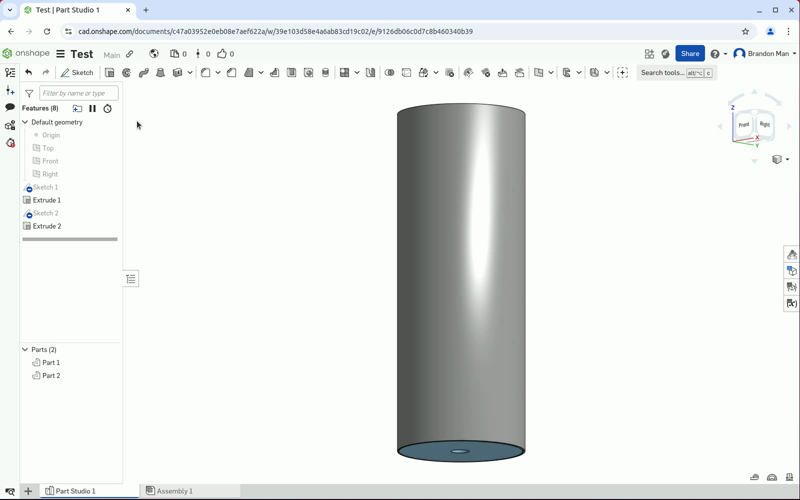
key(left, 3)
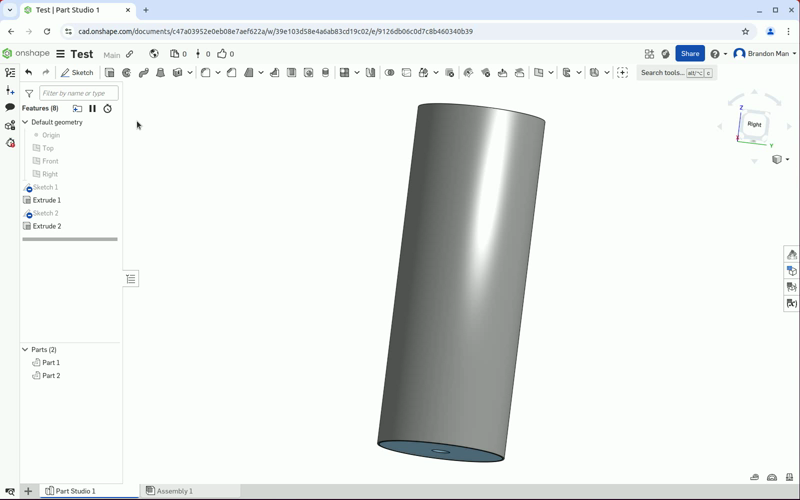
key(right, 3)
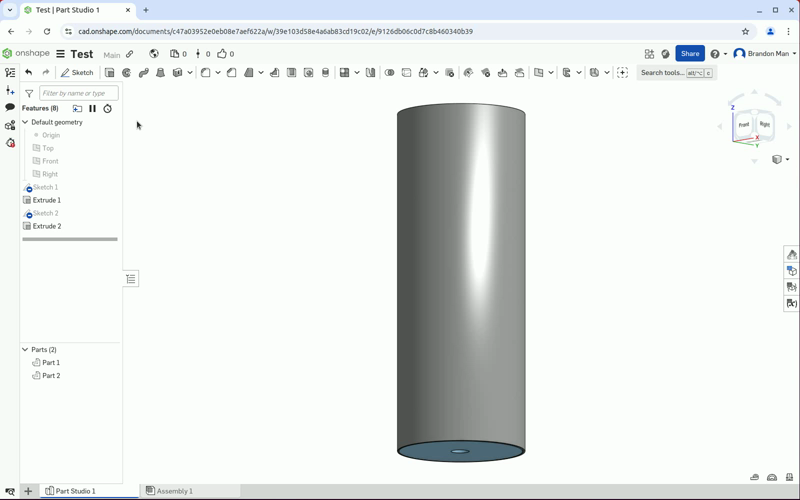
key(down, 3)
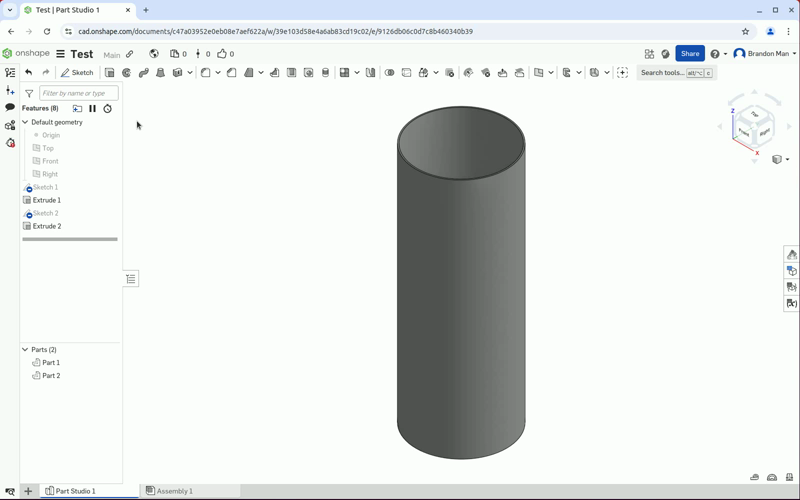
mouse_move(73, 189)
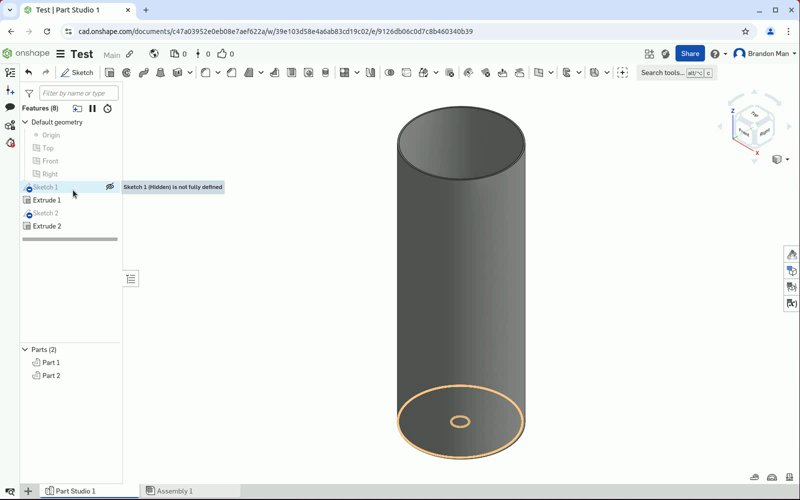
click(73, 189)